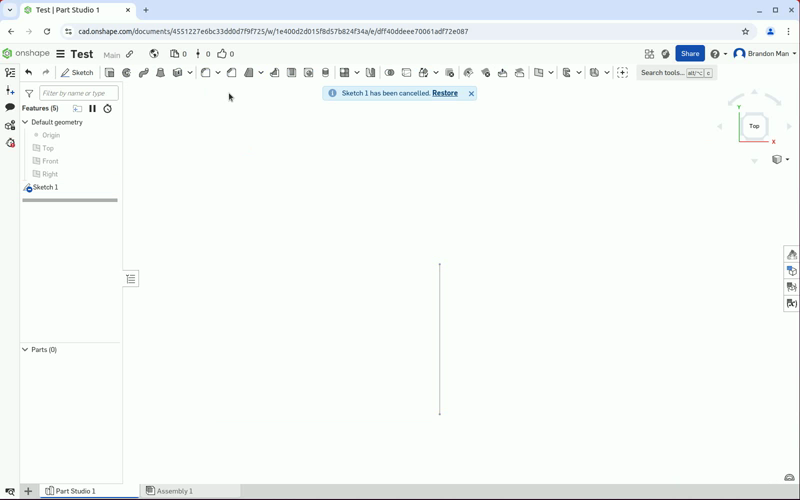
key(shift+h)
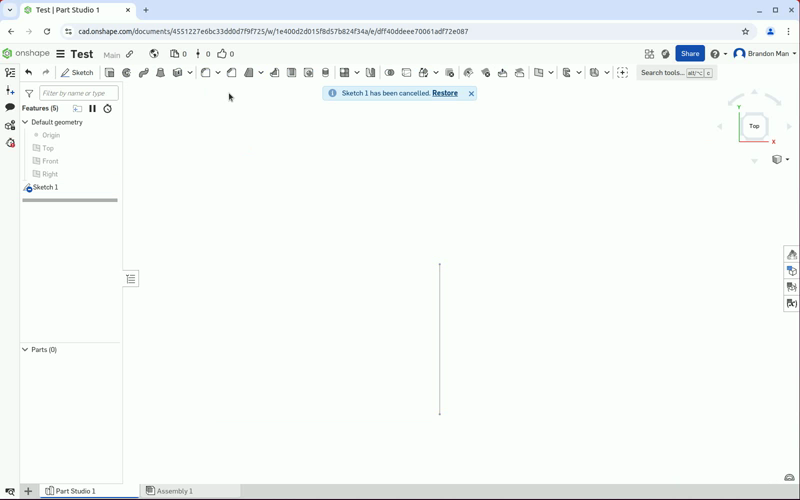
key(shift+s)
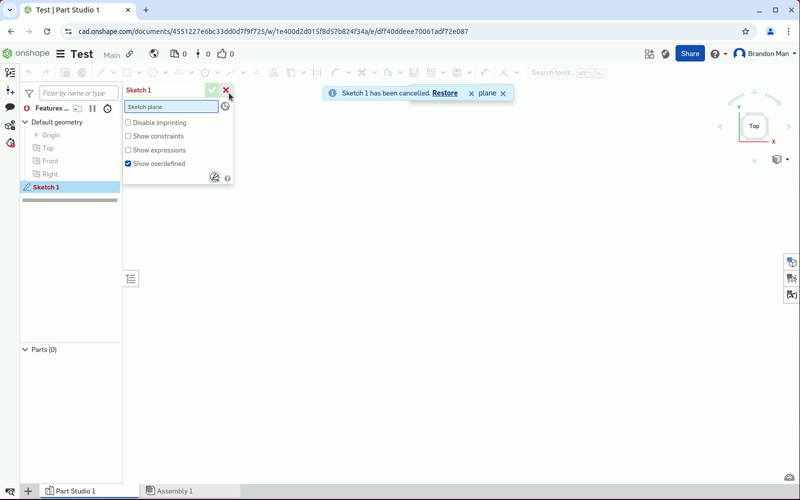
mouse_move(73, 150)
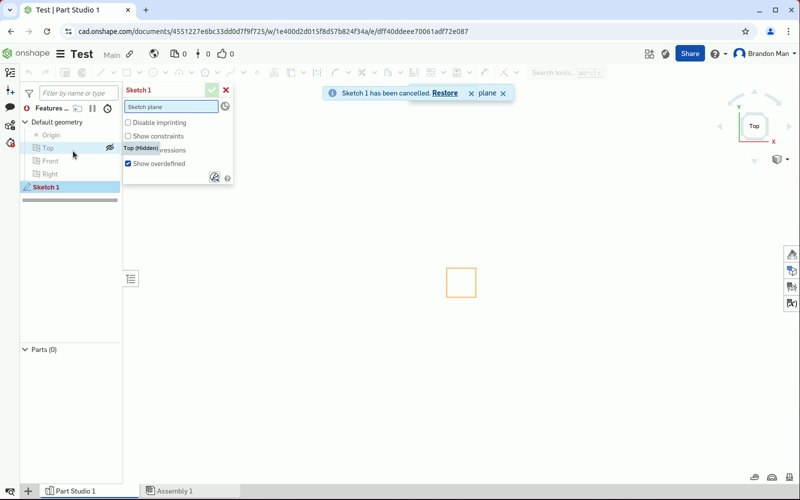
click(73, 150)
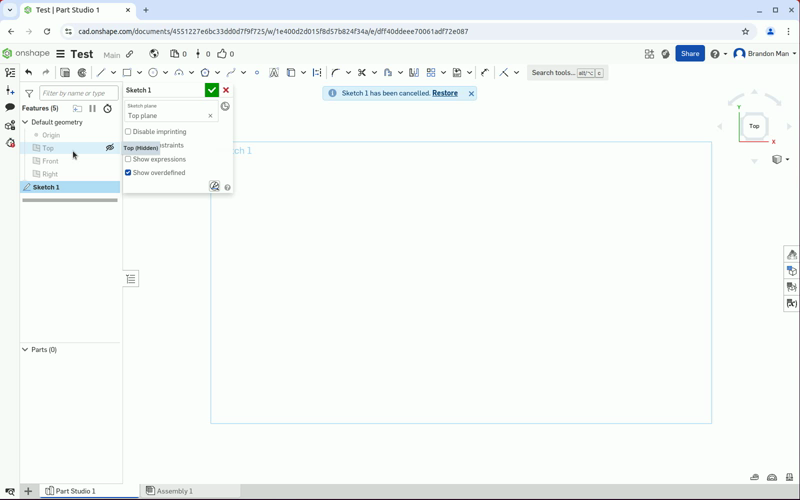
mouse_move(73, 352)
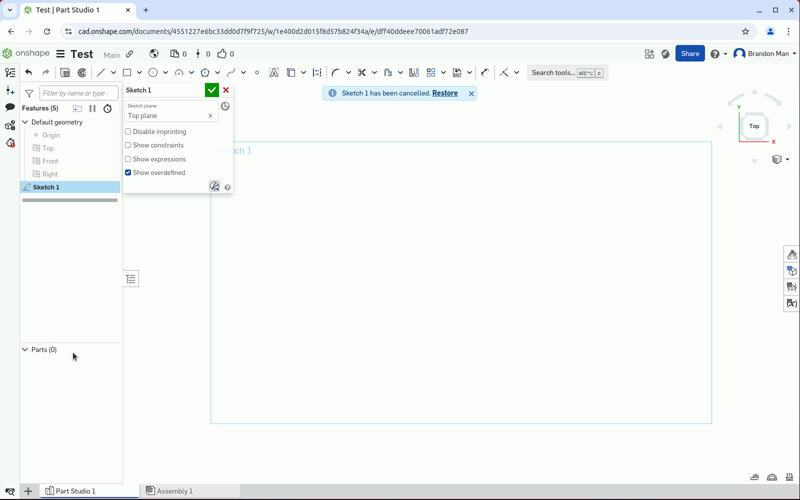
key(y)
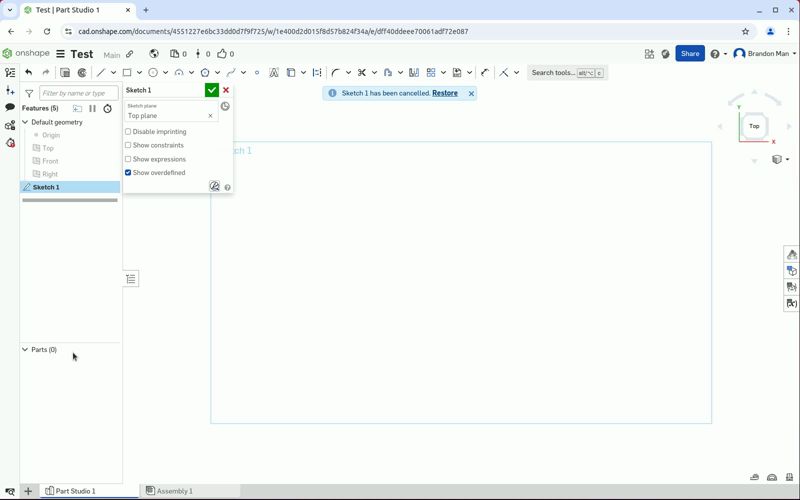
key(c)
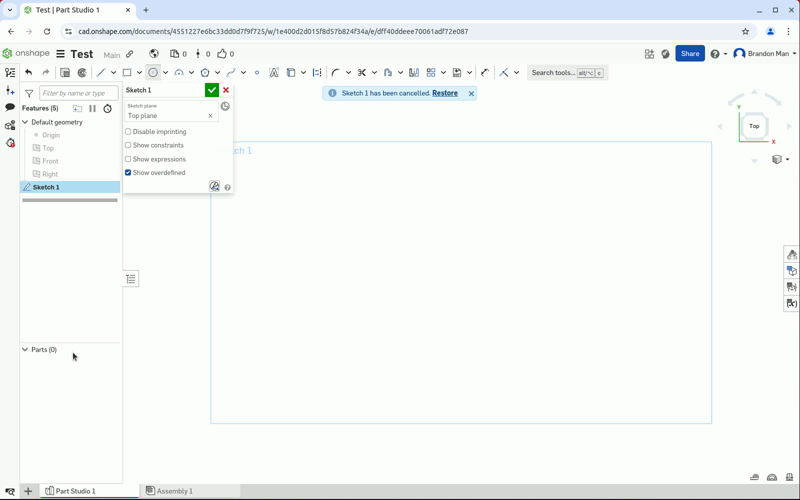
key_down(shift)
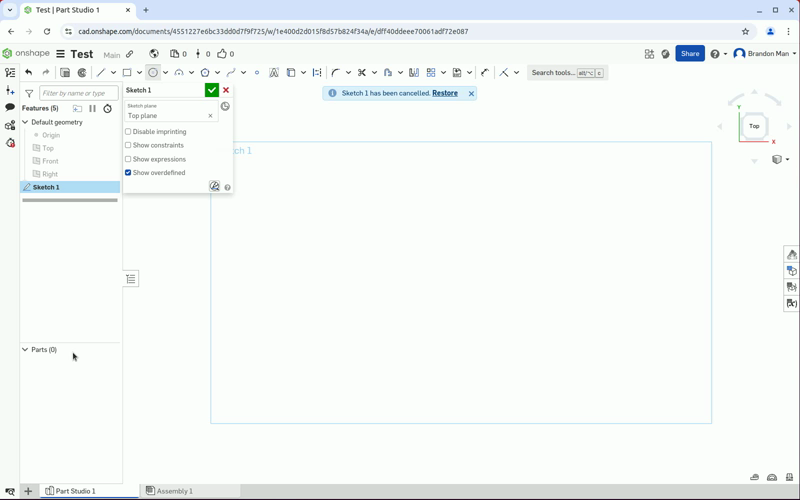
mouse_move(461, 282)
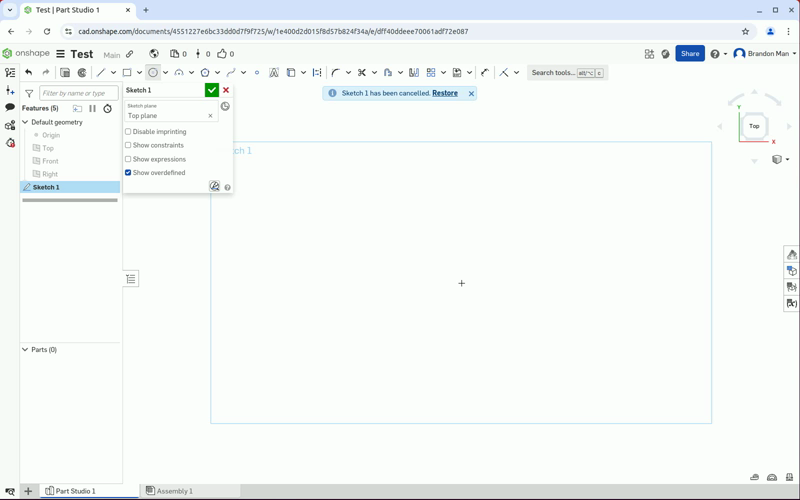
click(461, 282)
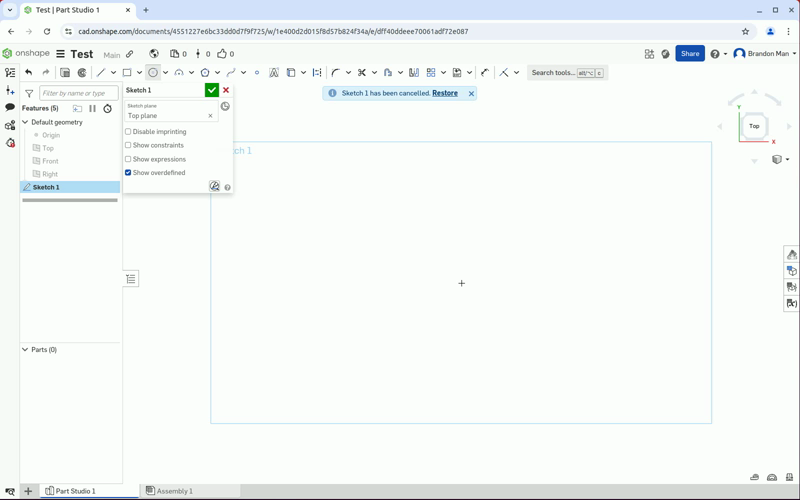
key_up(shift)
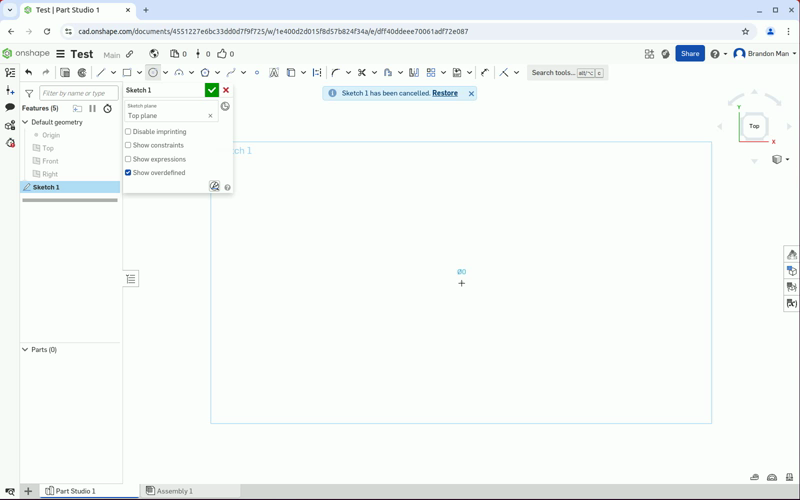
mouse_move(507, 282)
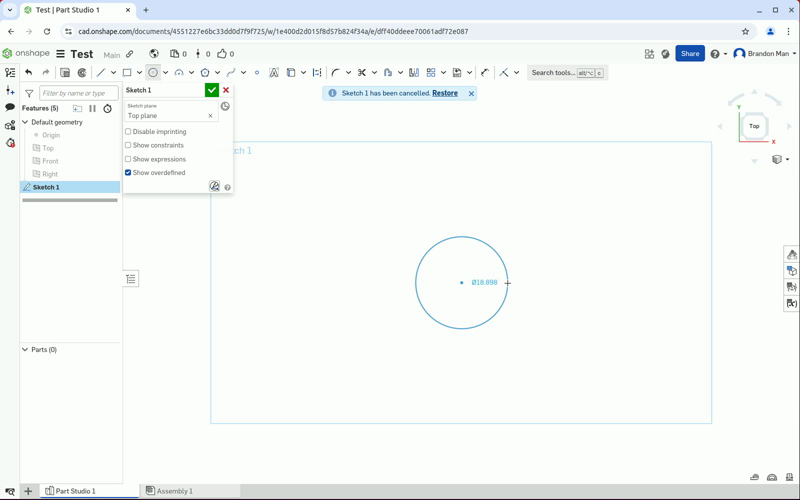
click(507, 282)
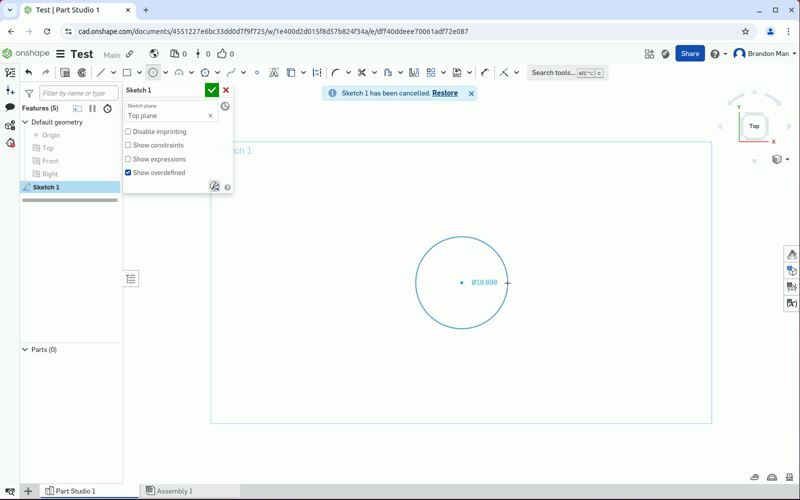
key(esc)
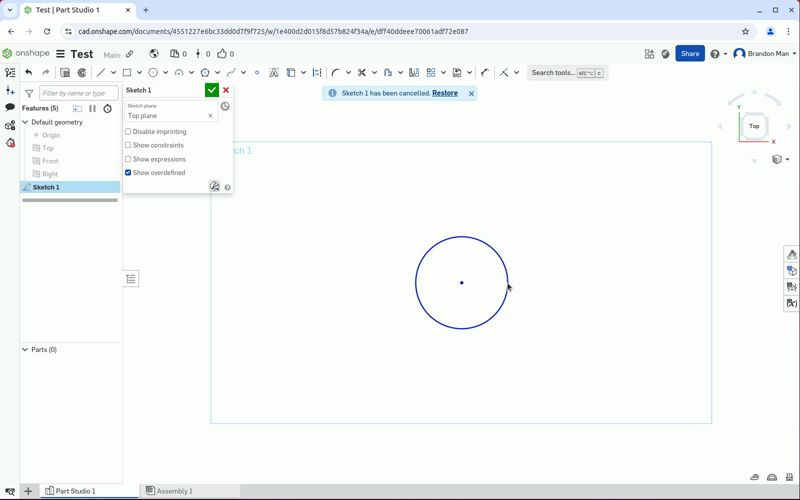
key(c)
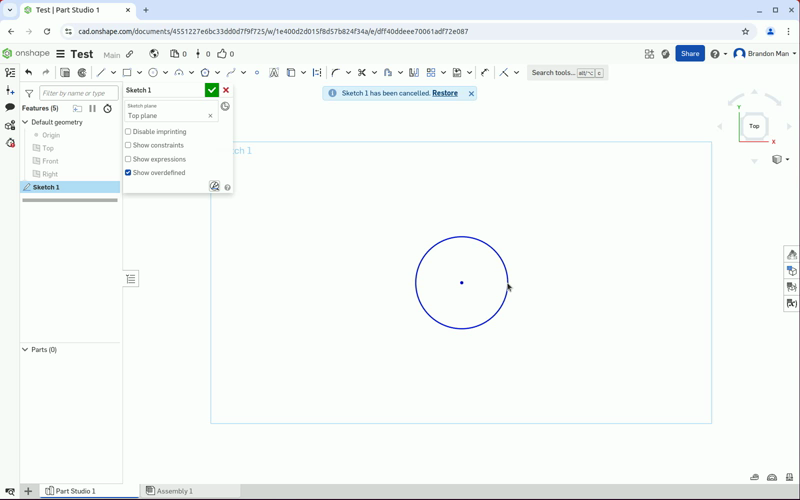
key_down(shift)
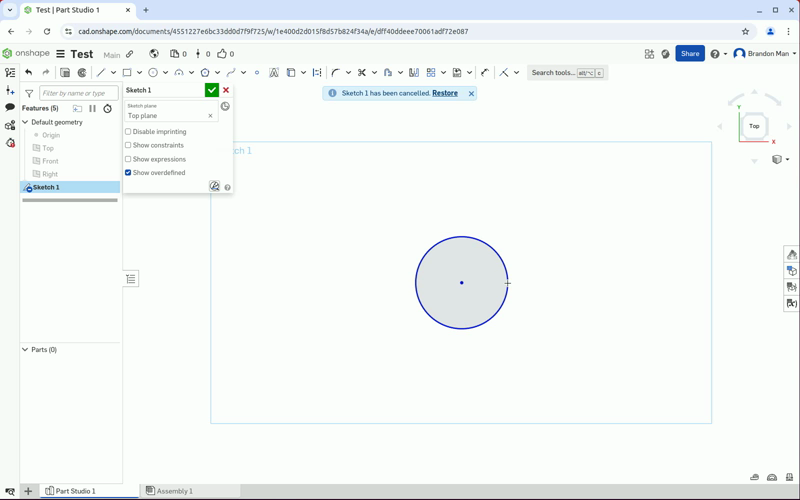
mouse_move(461, 282)
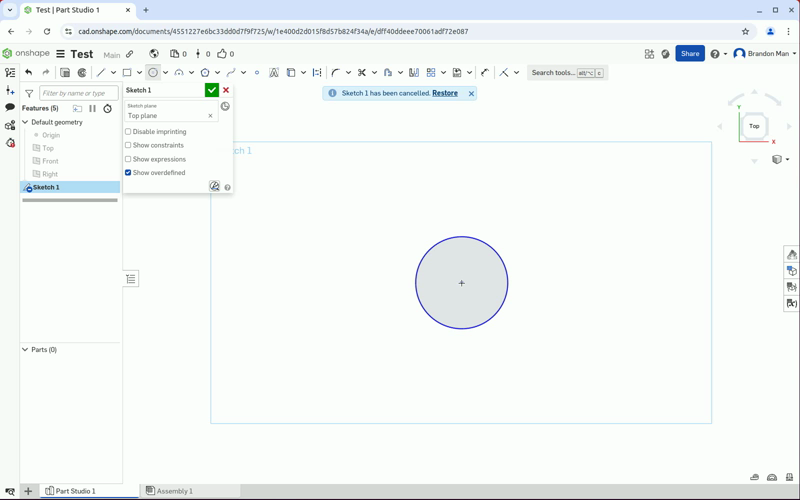
click(461, 282)
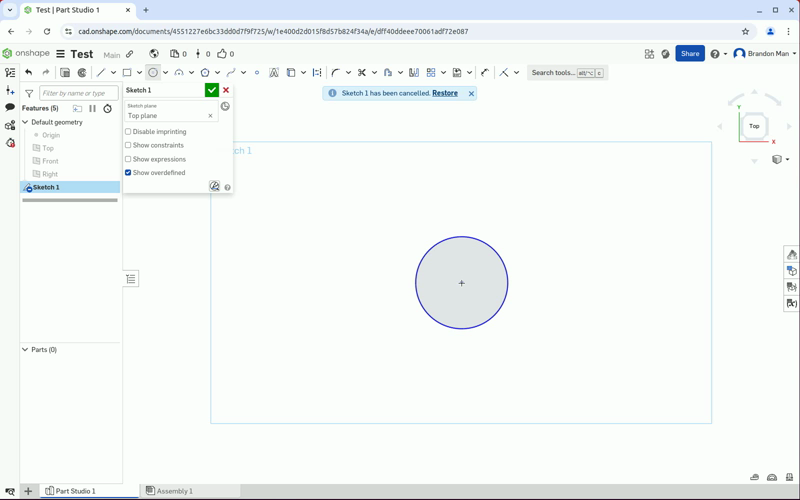
key_up(shift)
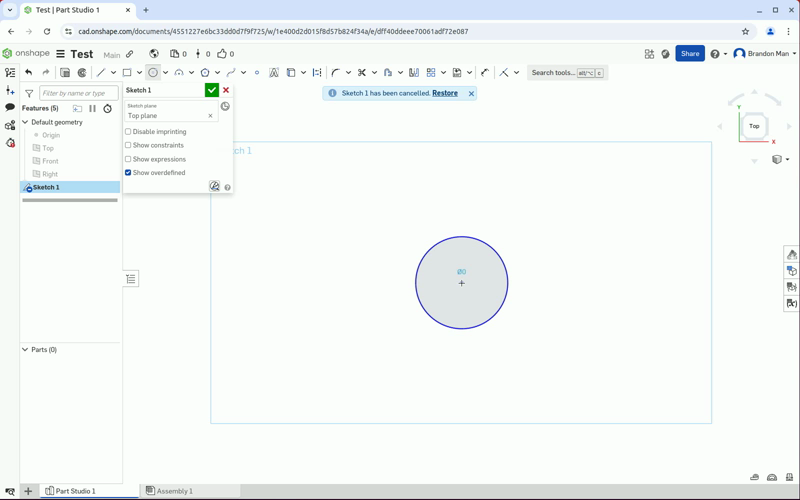
mouse_move(484, 282)
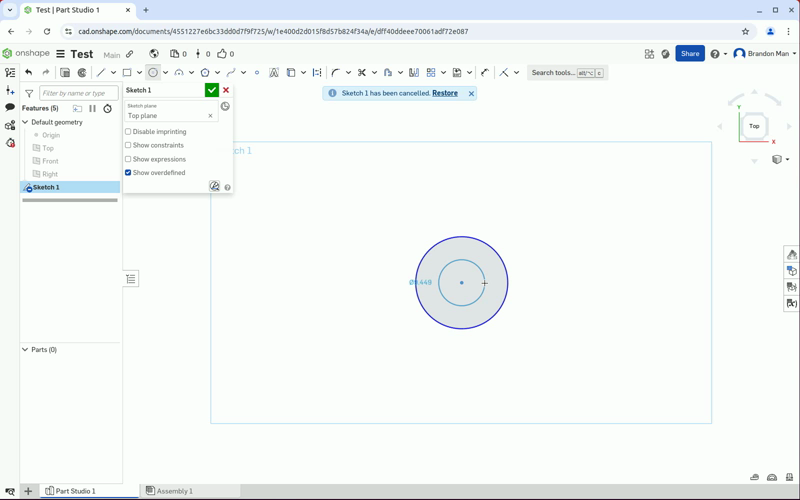
click(484, 282)
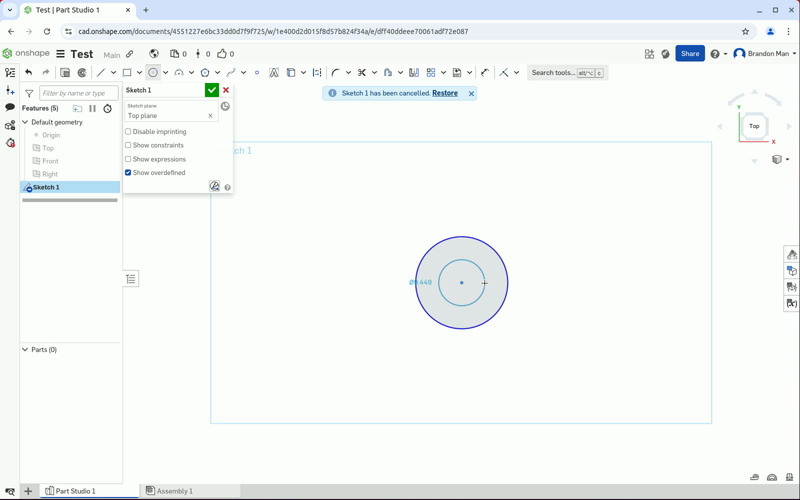
key(esc)
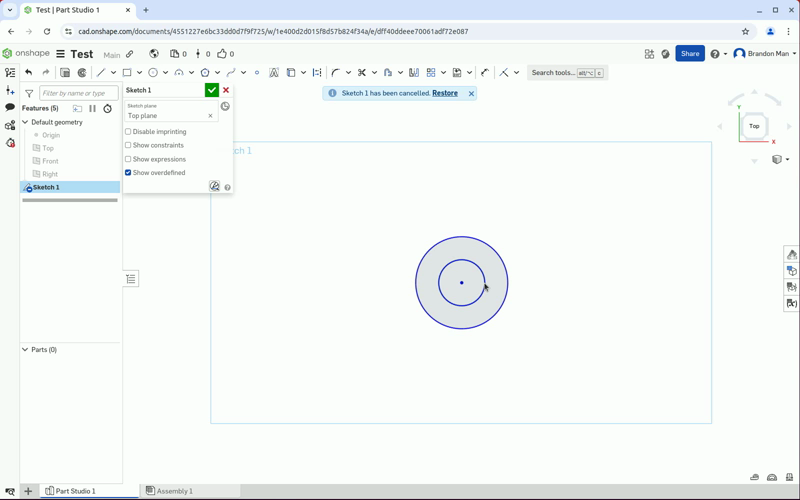
mouse_move(426, 303)
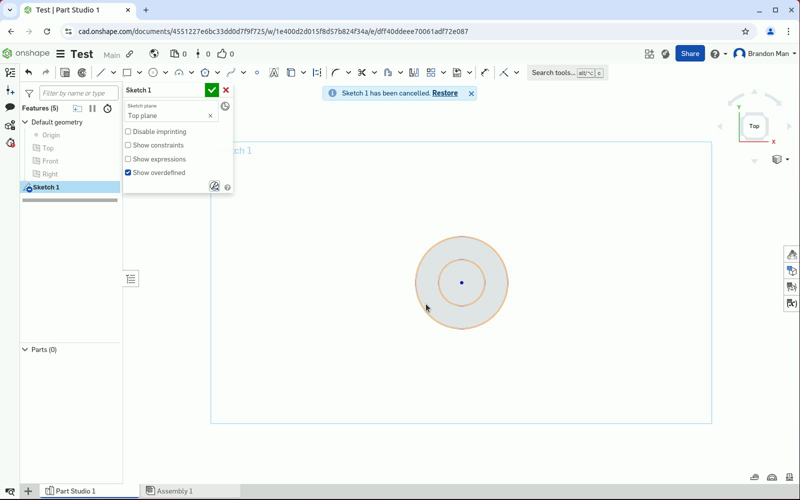
click(426, 303)
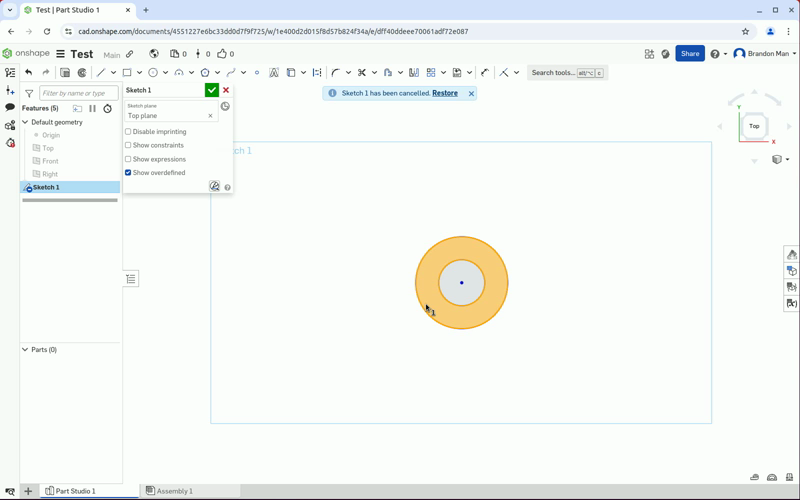
mouse_move(73, 352)
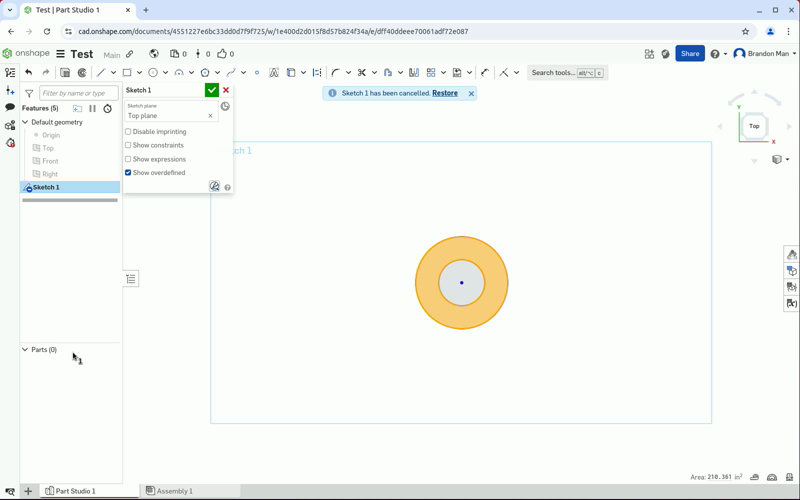
key(shift+y)
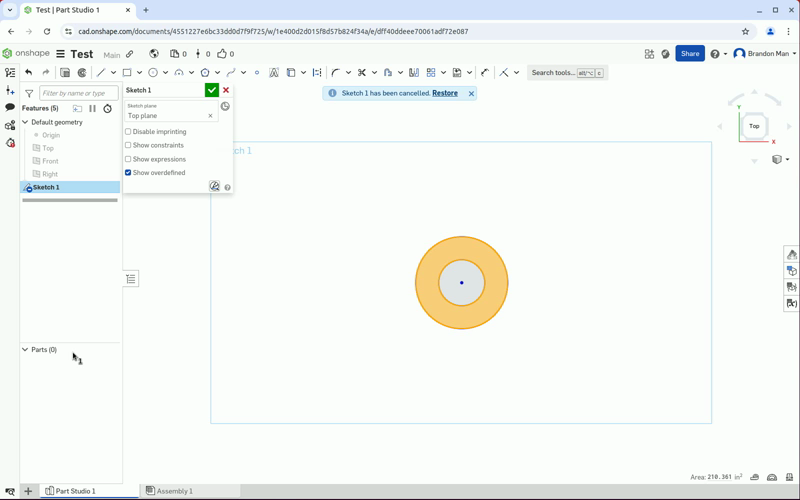
key(shift+e)
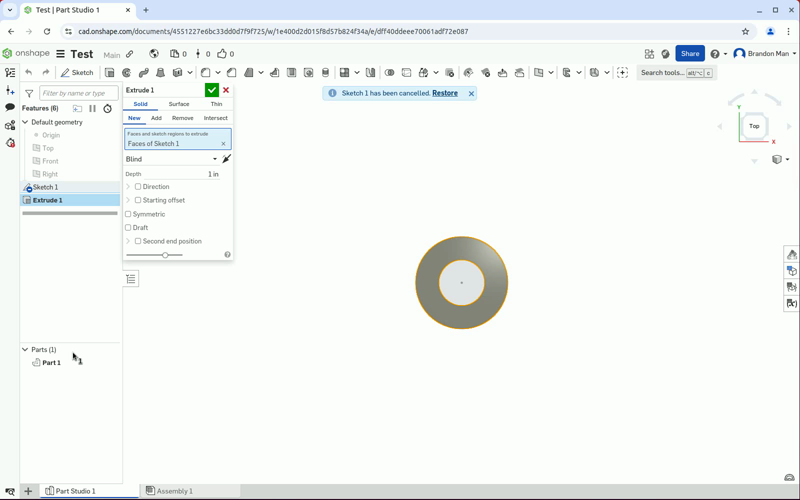
mouse_move(143, 106)
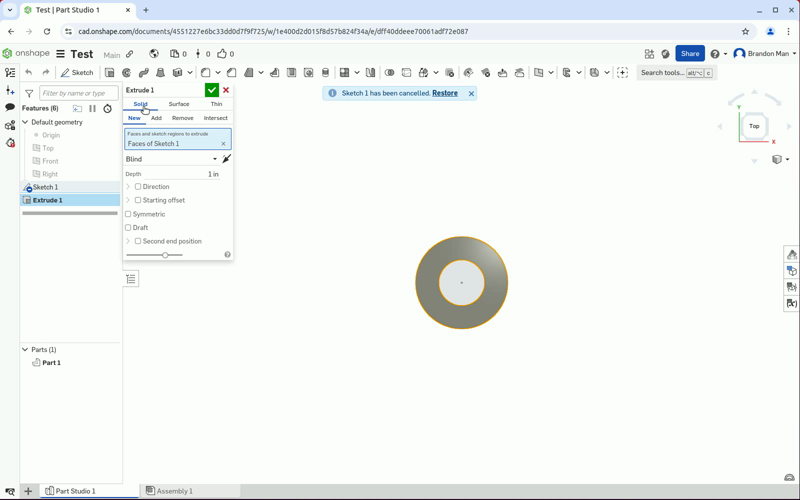
click(143, 106)
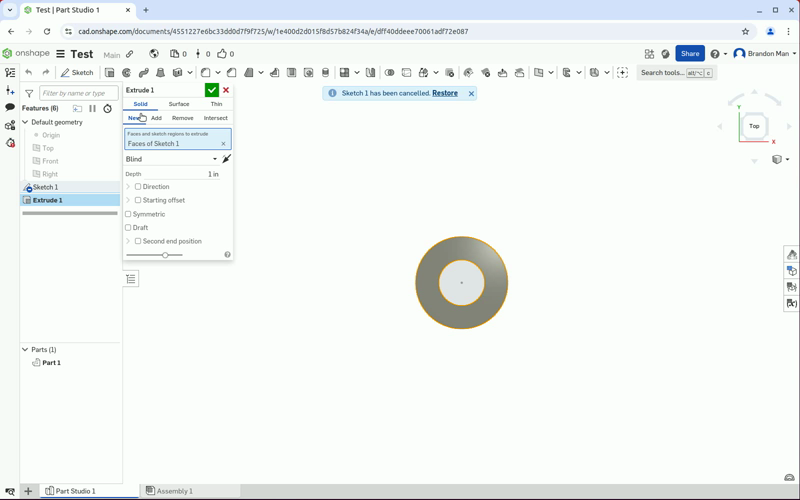
mouse_move(137, 120)
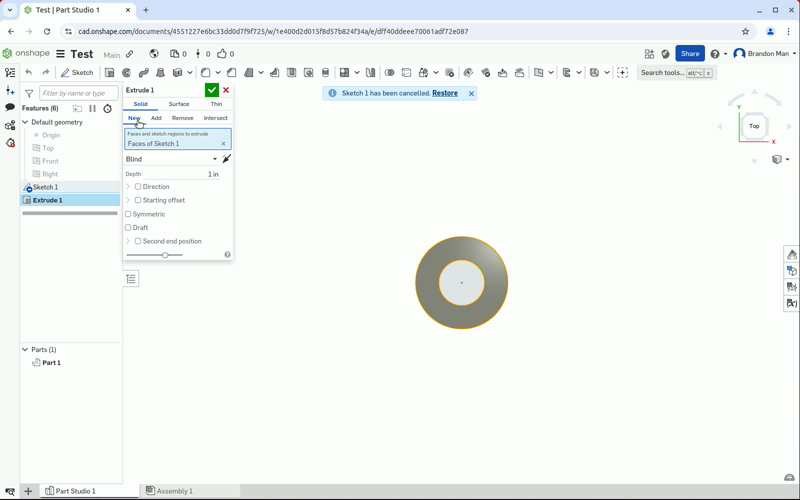
click(137, 120)
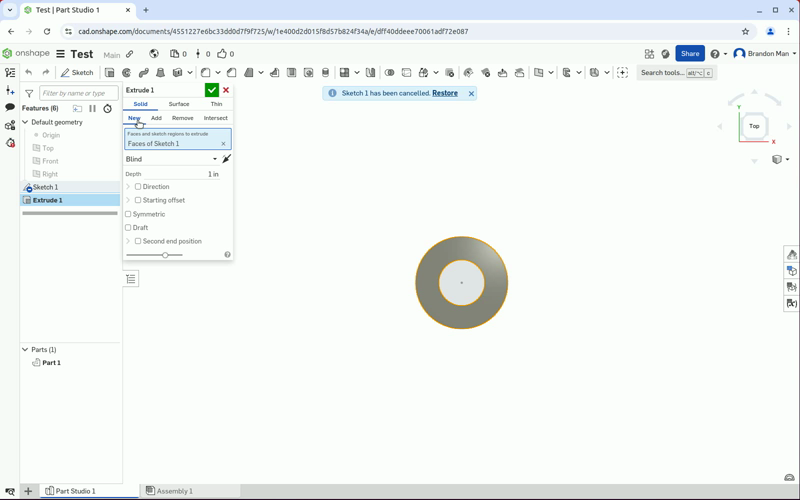
key(tab, 4)
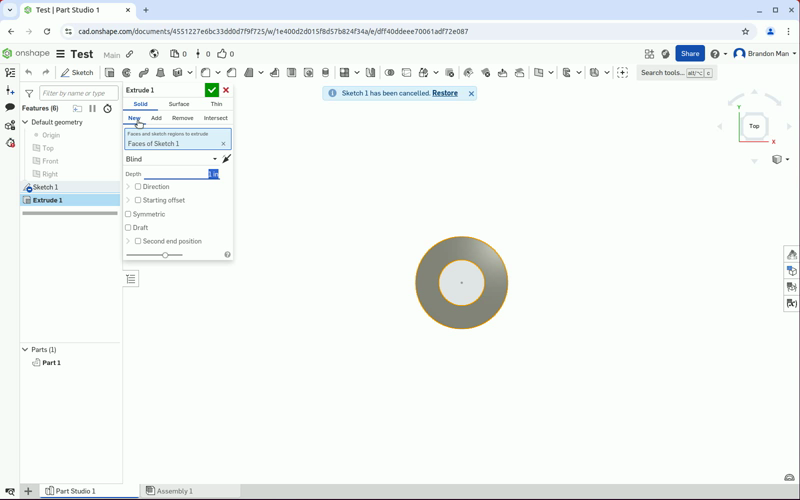
text(13.961)
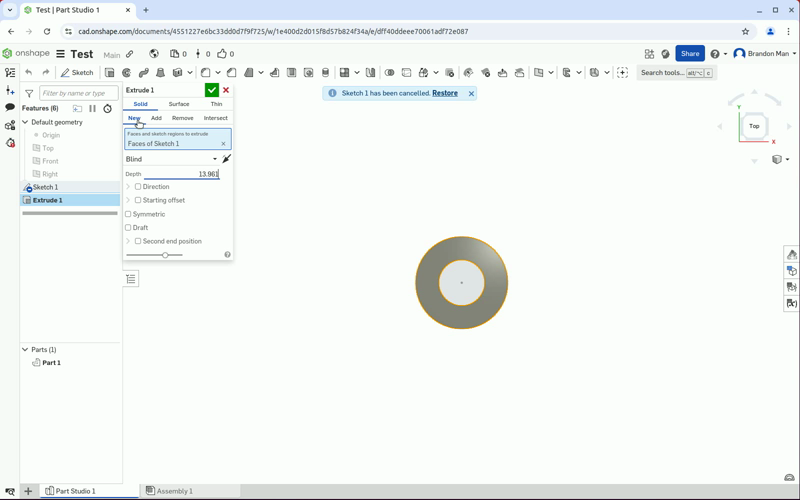
key(enter)
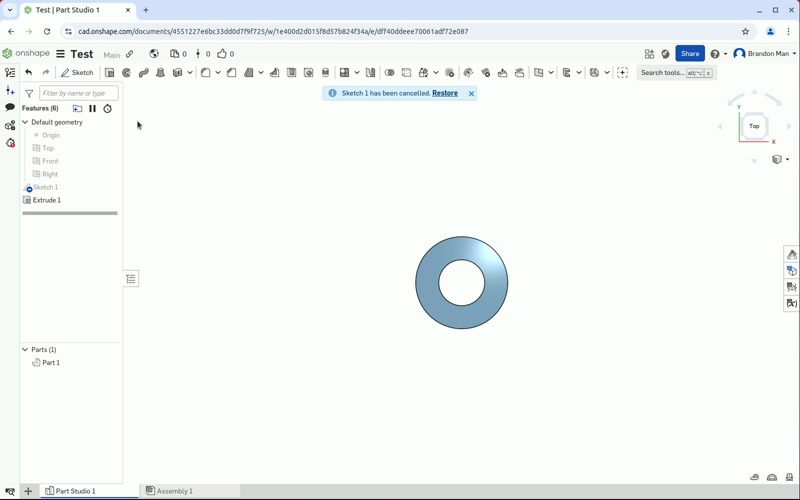
key(shift+h)
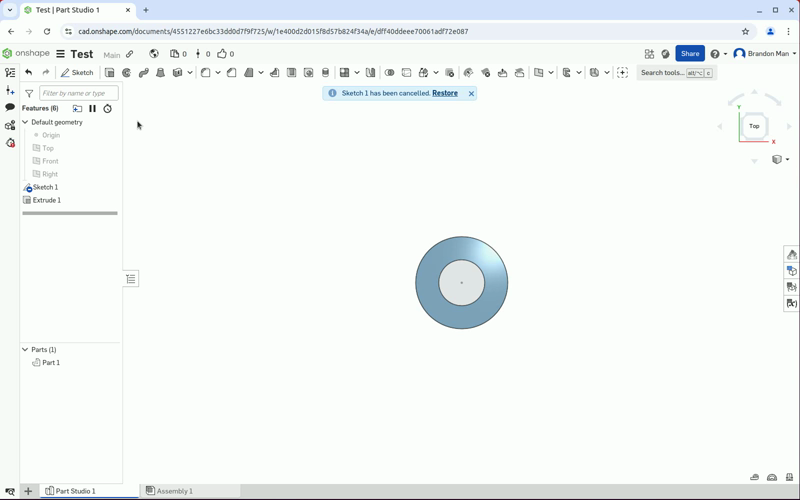
key(shift+h)
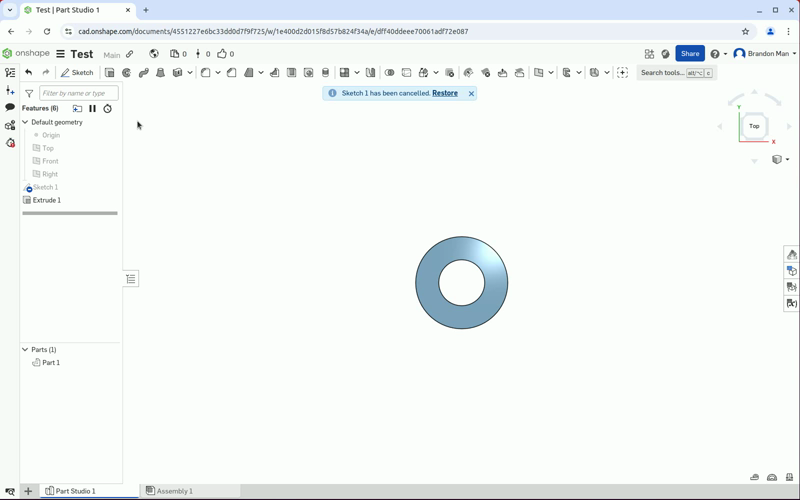
mouse_move(73, 189)
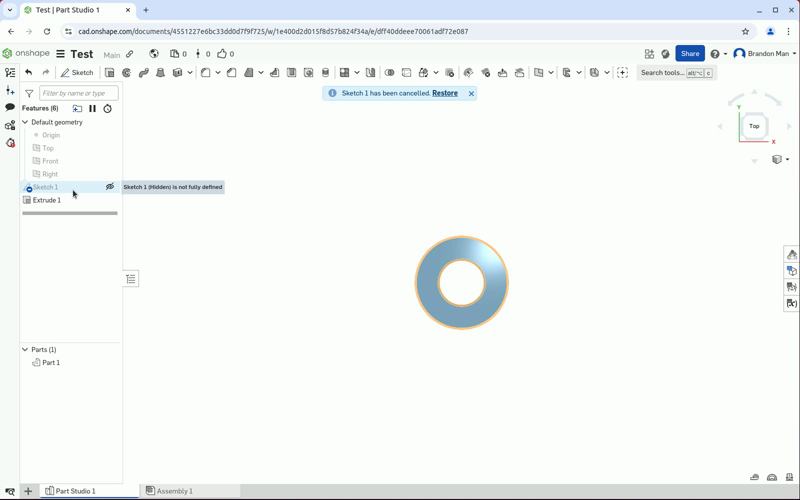
click(73, 189)
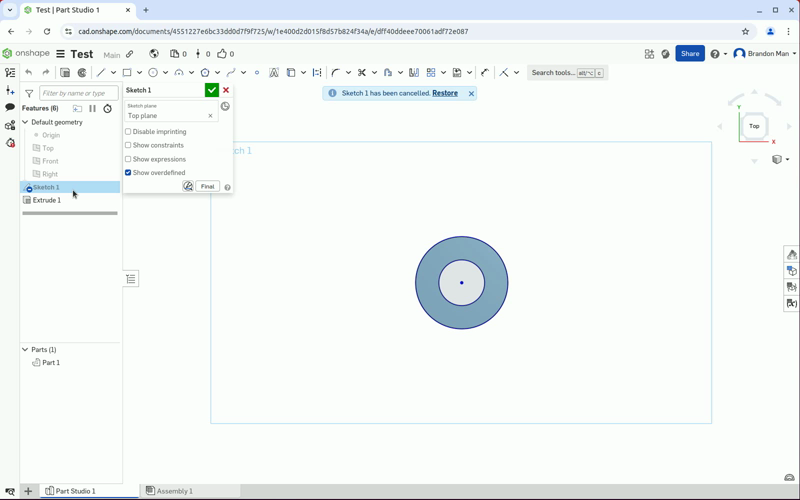
mouse_move(229, 92)
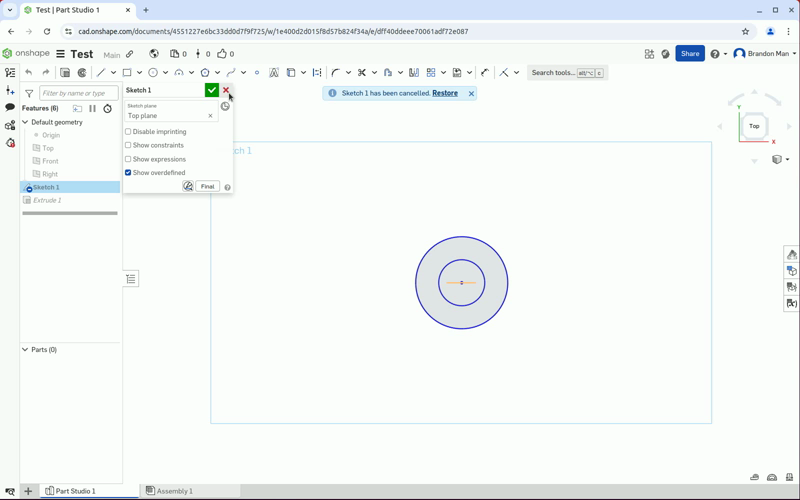
click(229, 92)
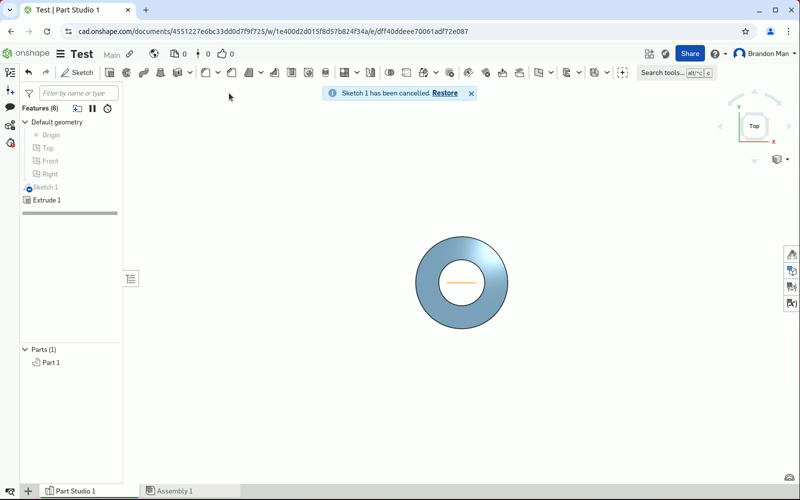
mouse_move(73, 352)
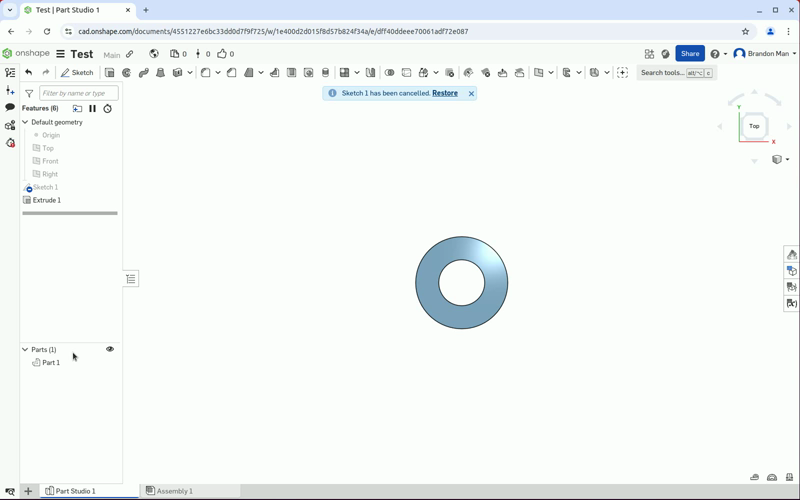
key(y)
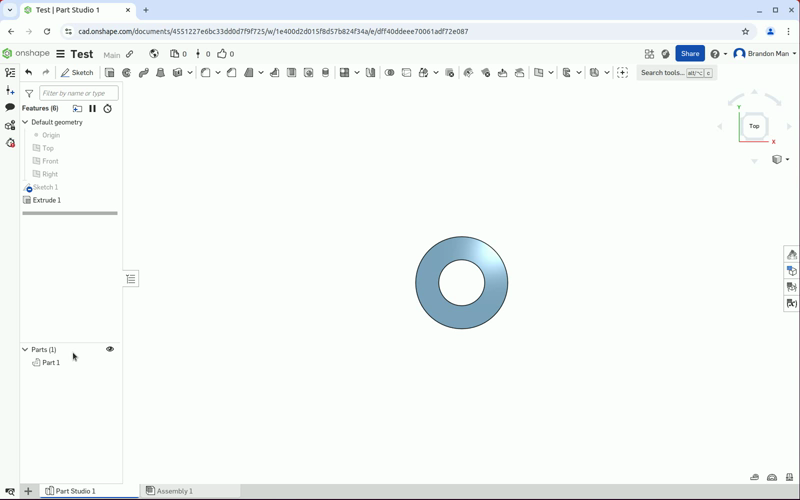
key(shift+p)
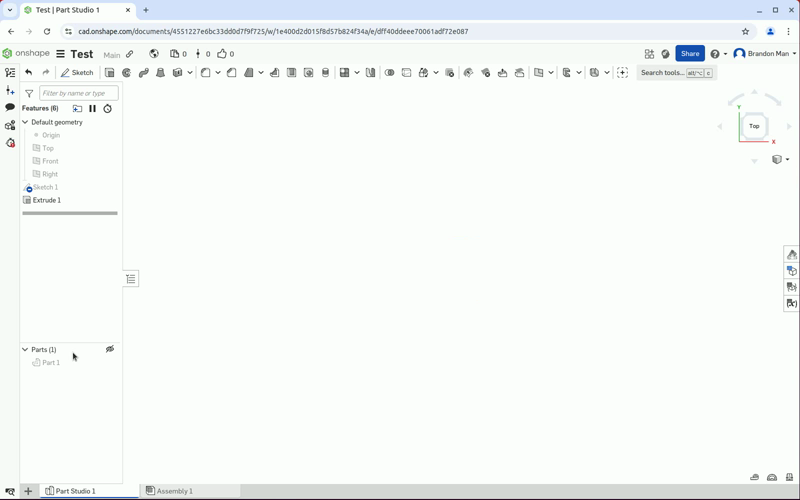
key(space)
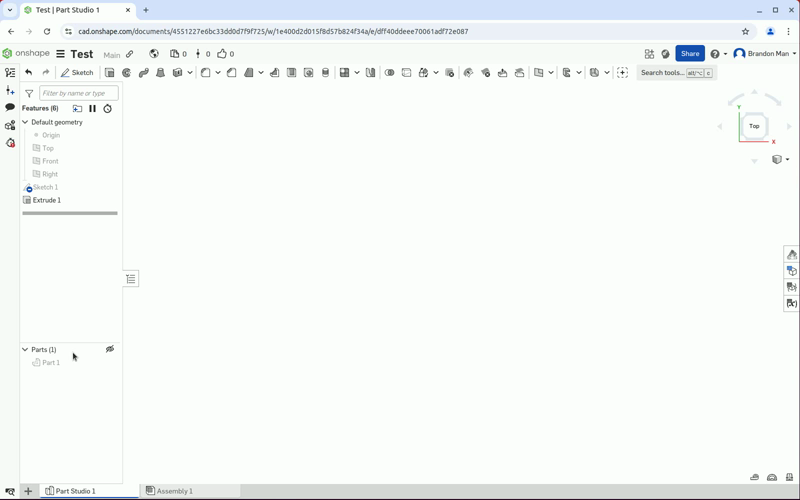
key_down(shift)
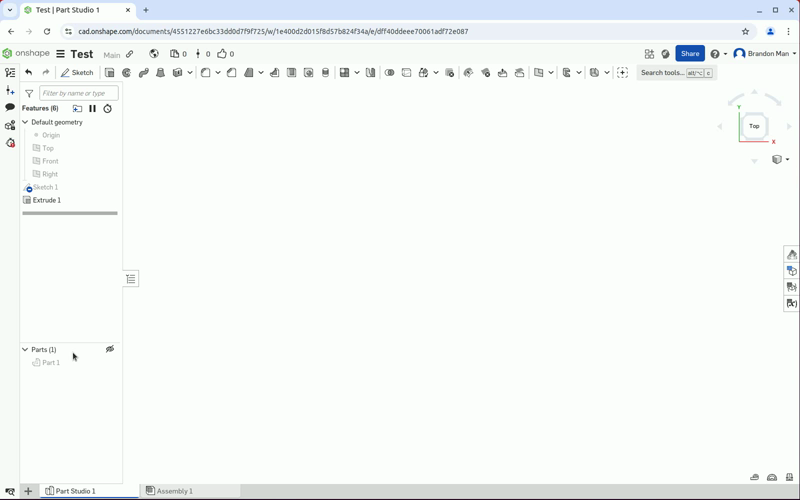
key(up)
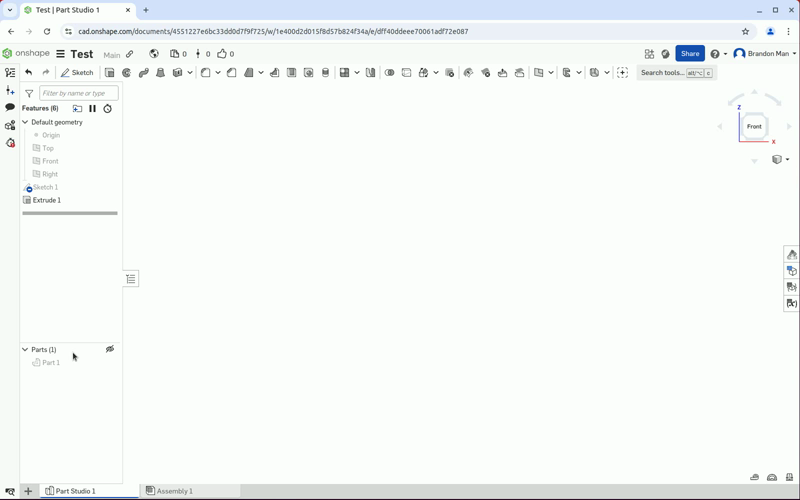
key_up(shift)
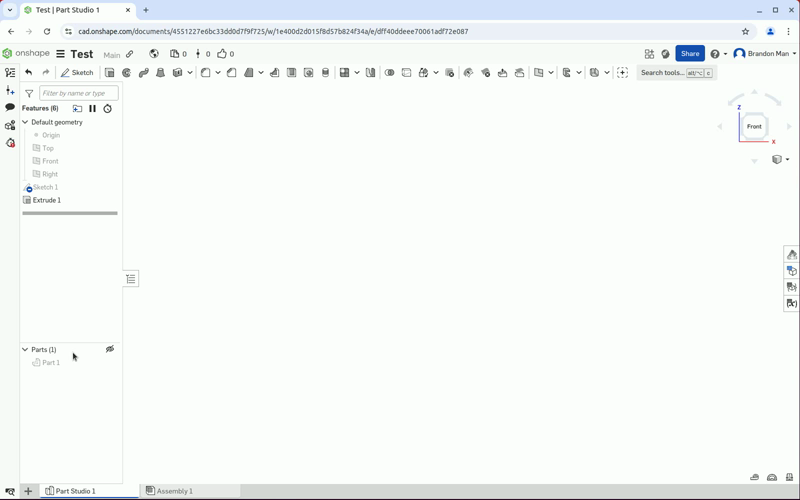
mouse_move(73, 352)
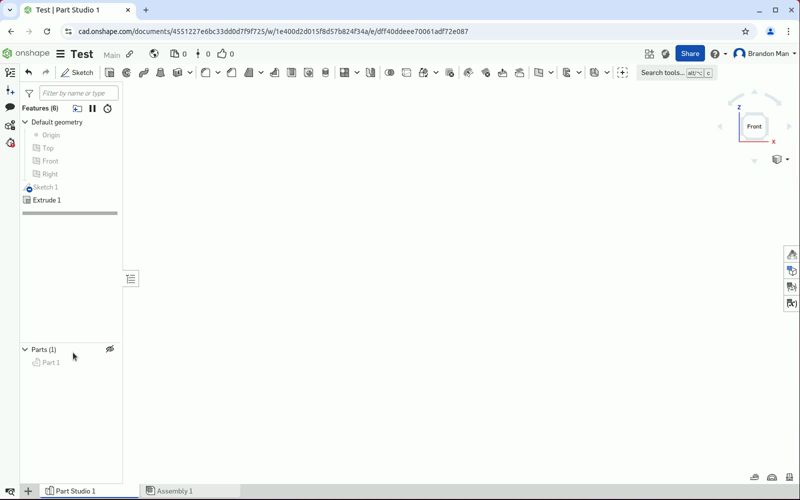
key(shift+y)
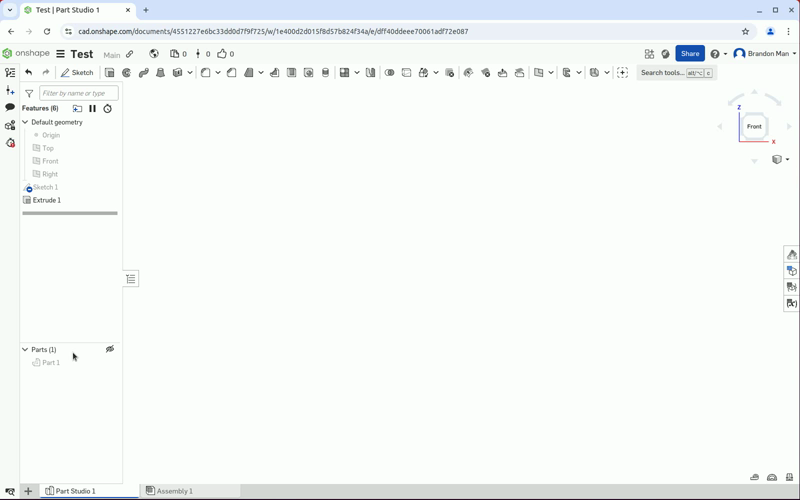
key(shift+s)
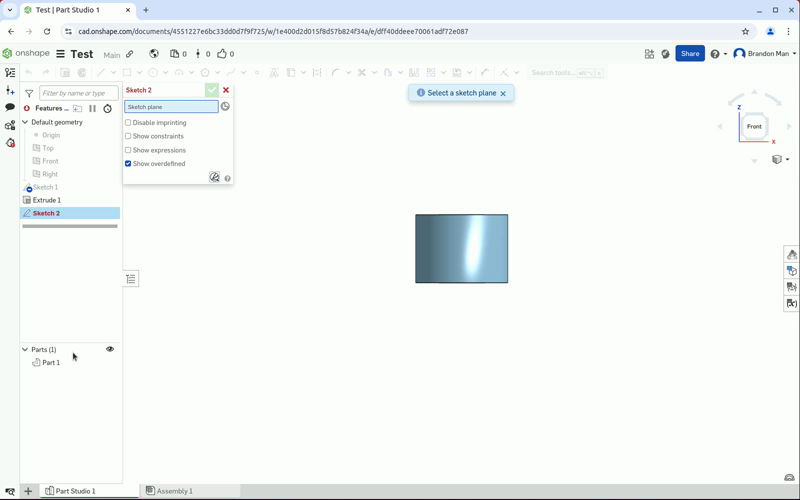
mouse_move(73, 163)
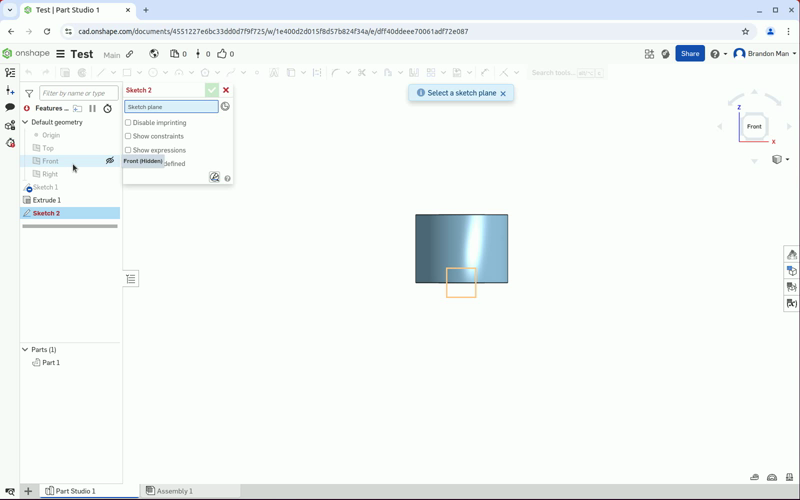
click(73, 163)
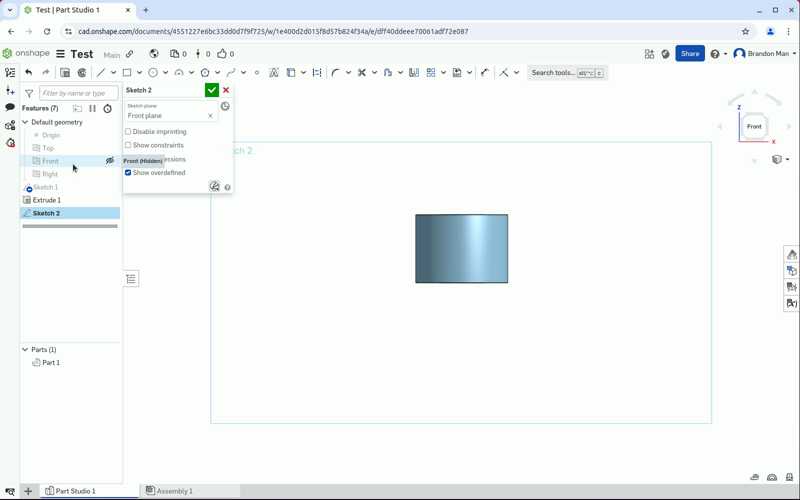
mouse_move(73, 352)
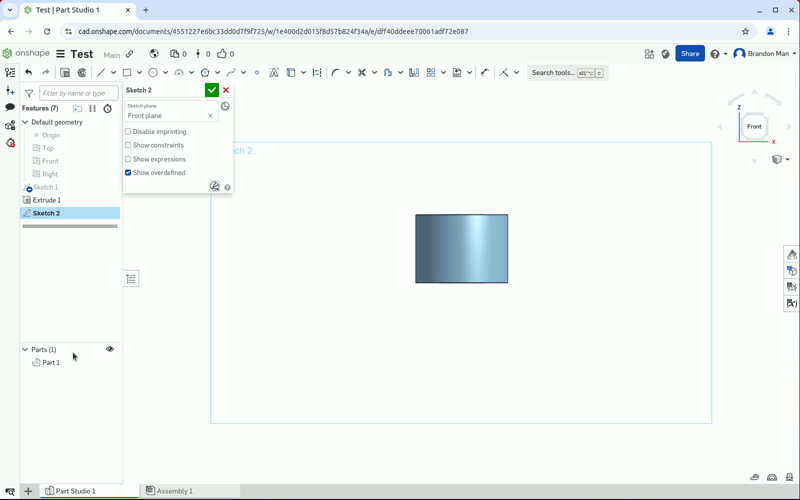
key(y)
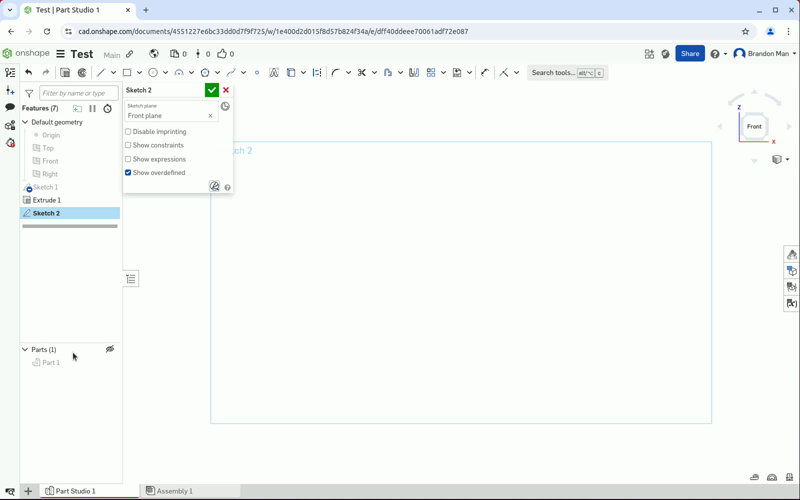
key(l)
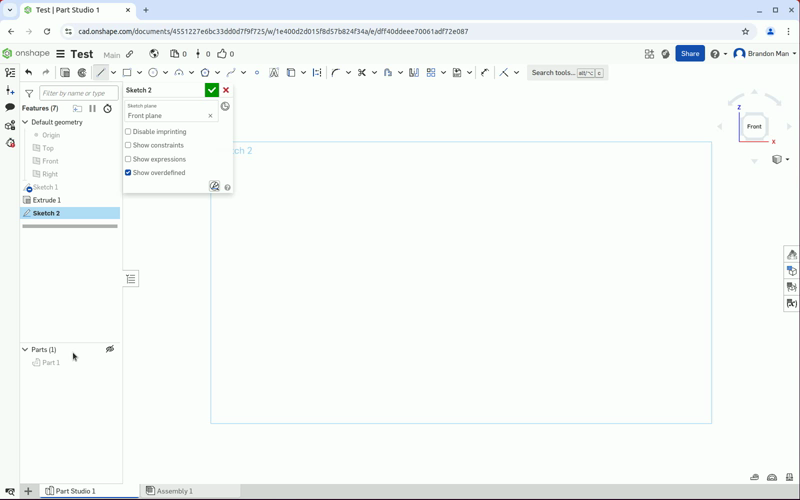
key_down(shift)
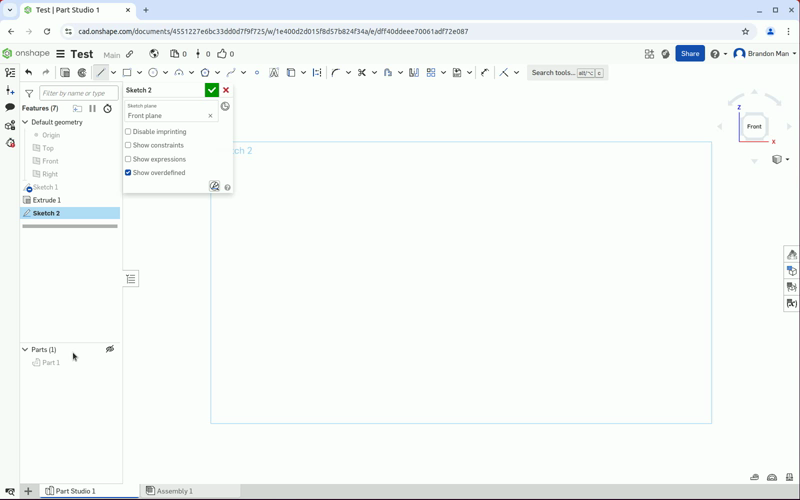
mouse_move(460, 282)
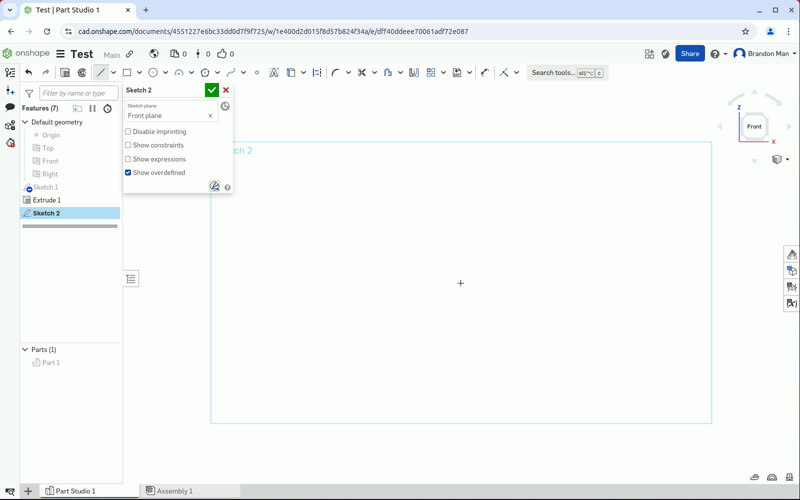
click(460, 282)
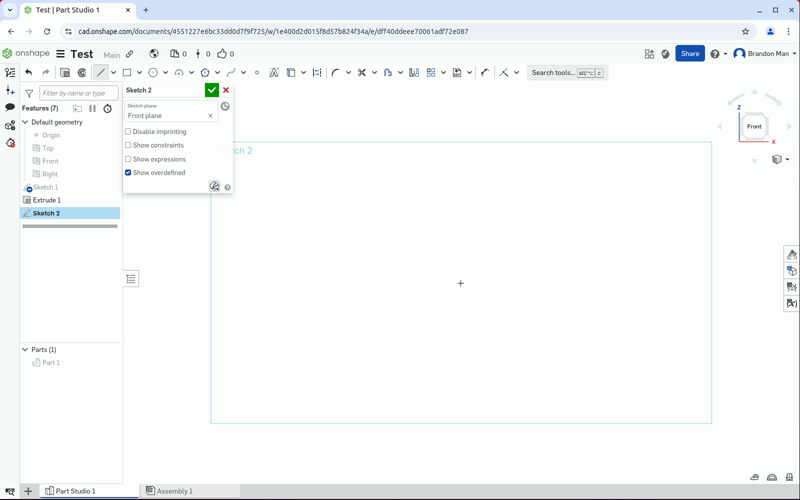
key_up(shift)
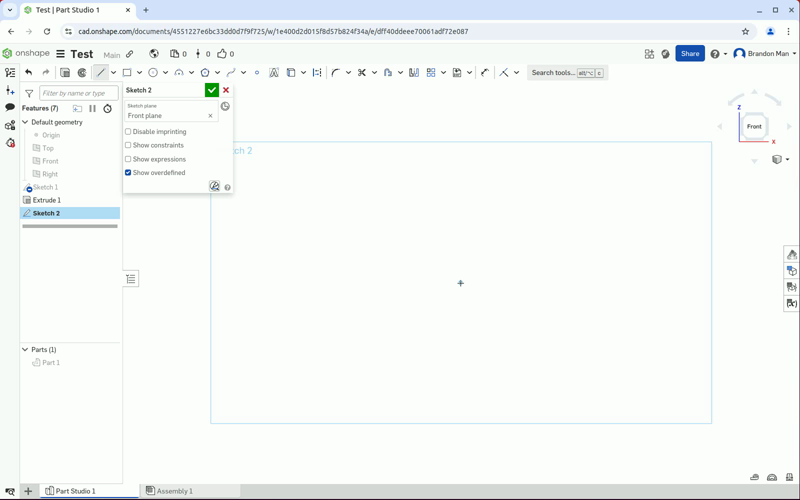
key_down(shift)
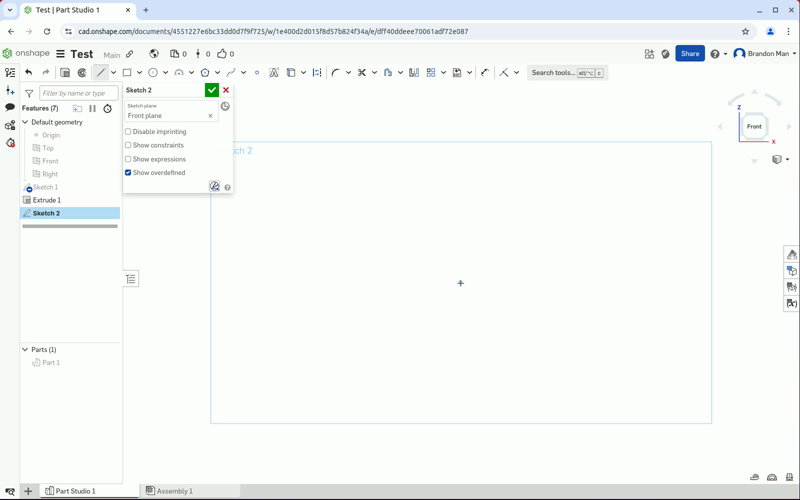
mouse_move(573, 282)
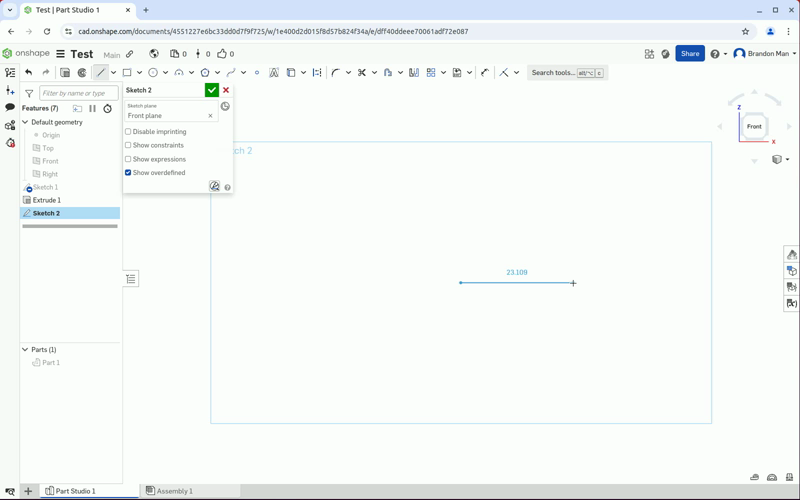
click(573, 282)
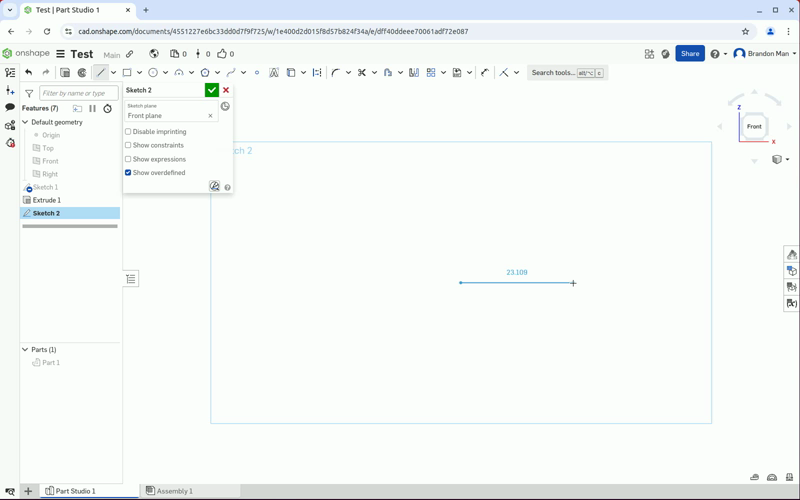
key_up(shift)
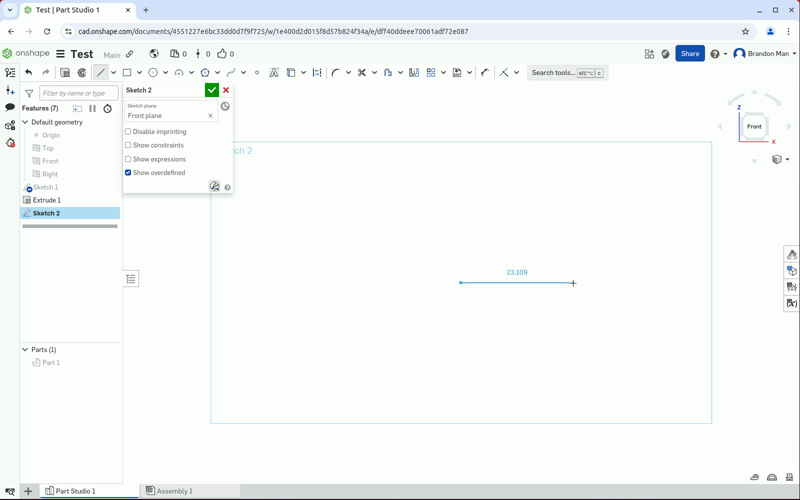
key_down(shift)
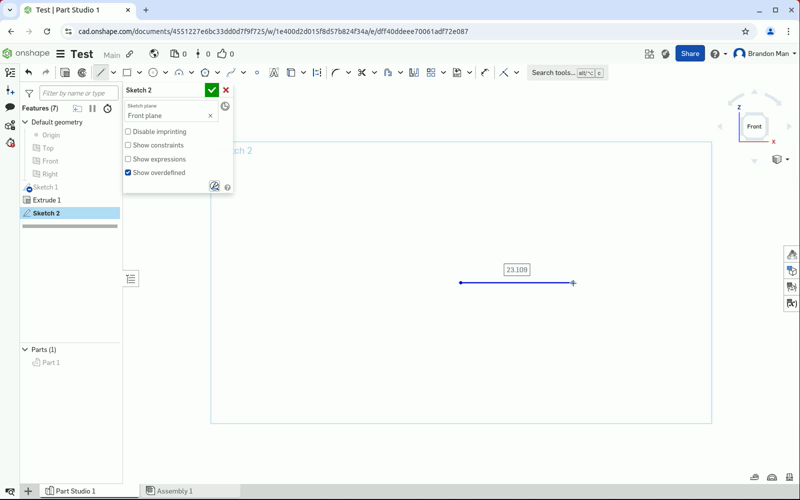
mouse_move(589, 282)
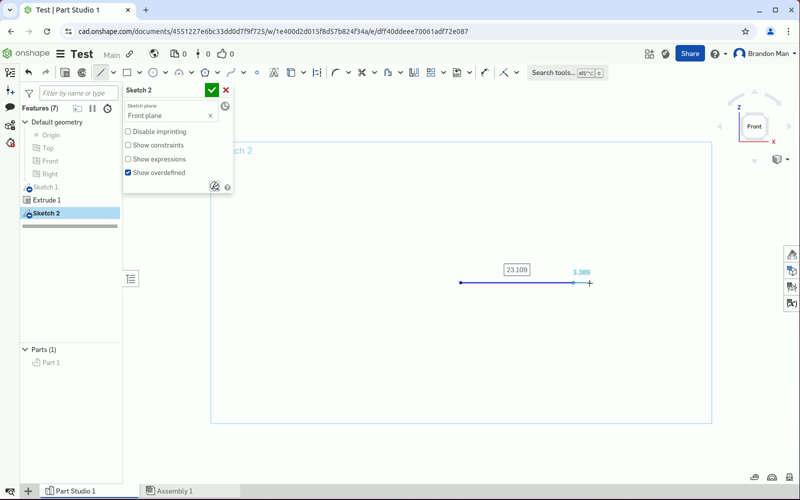
mouse_move(573, 260)
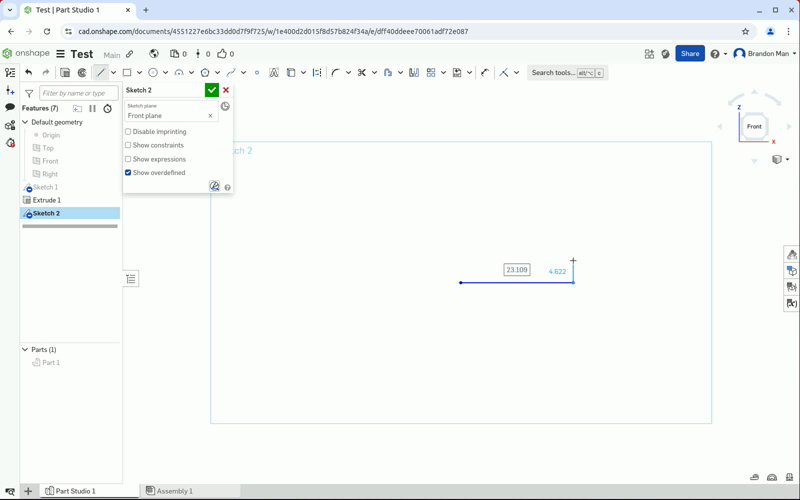
click(573, 260)
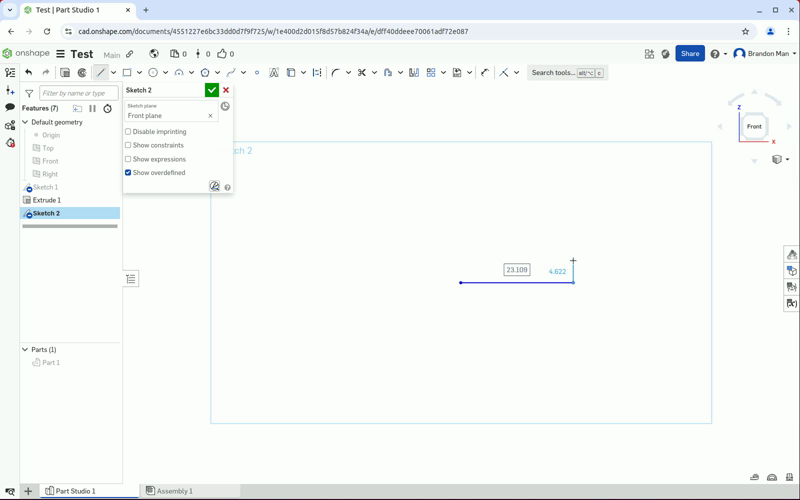
key_up(shift)
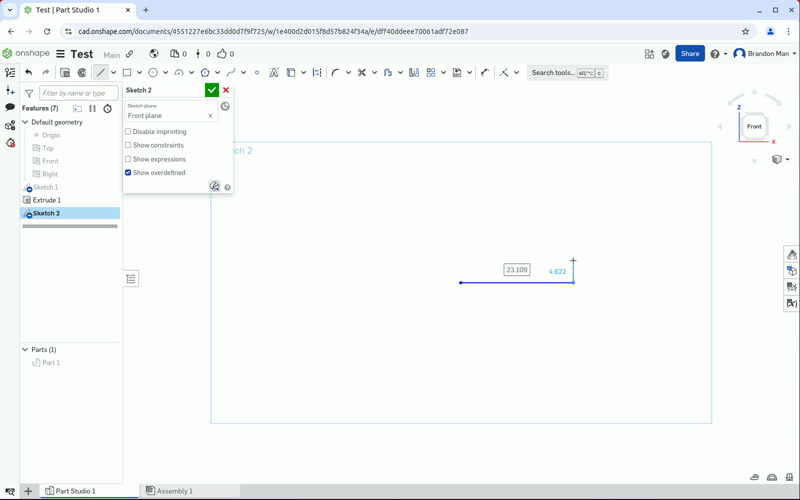
key_down(shift)
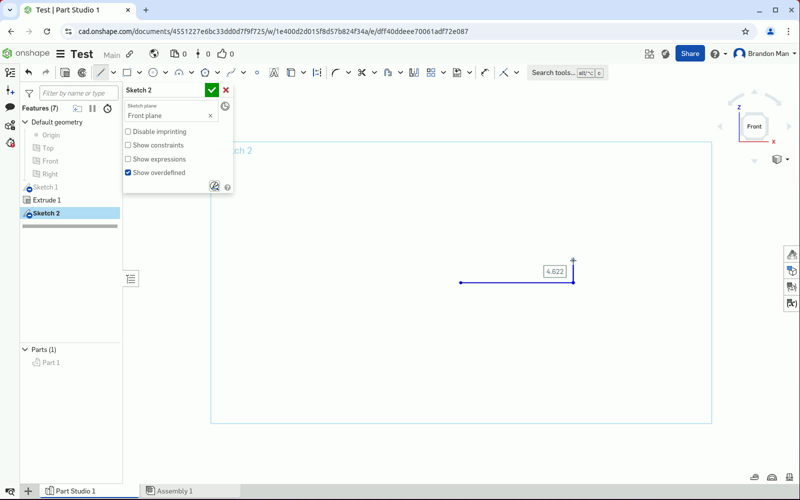
mouse_move(460, 260)
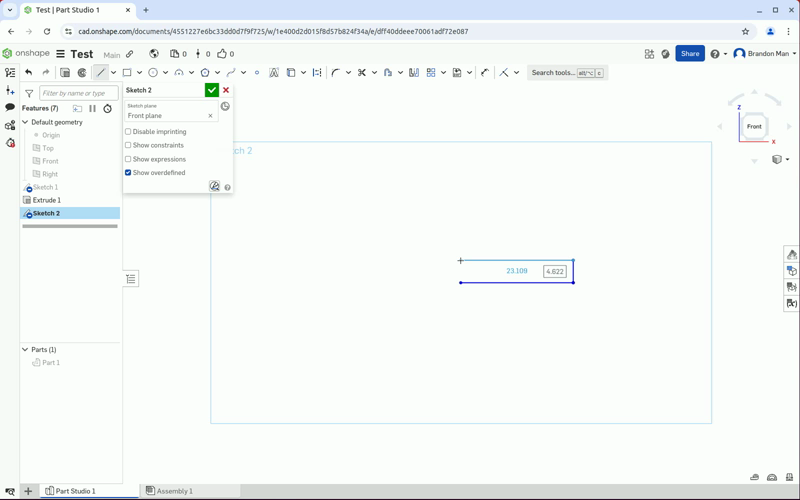
click(460, 260)
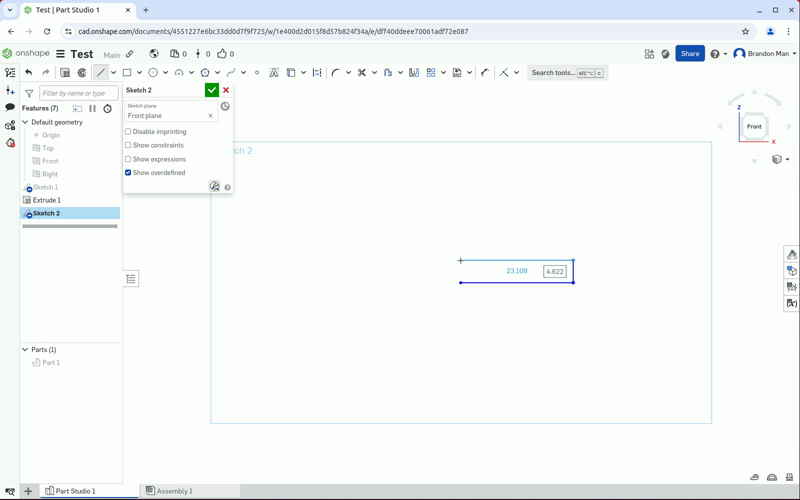
key_up(shift)
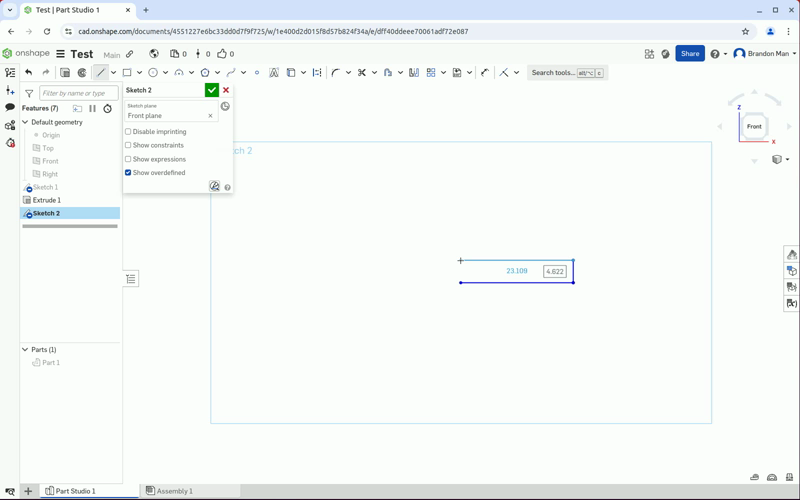
mouse_move(490, 260)
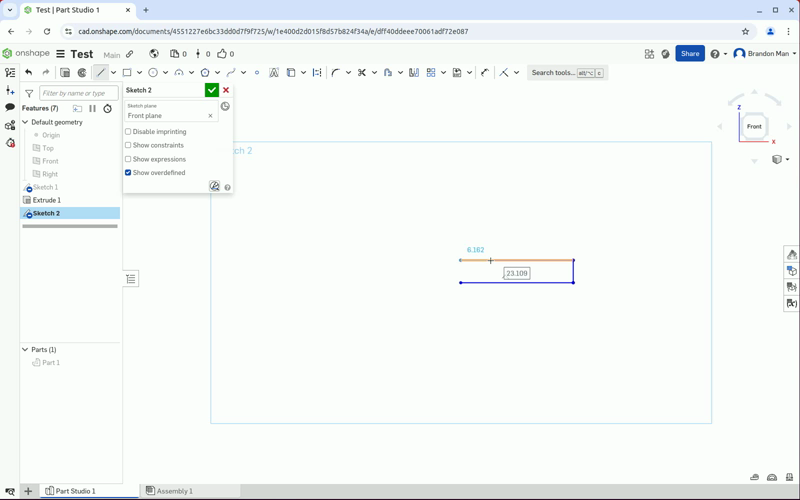
key_down(shift)
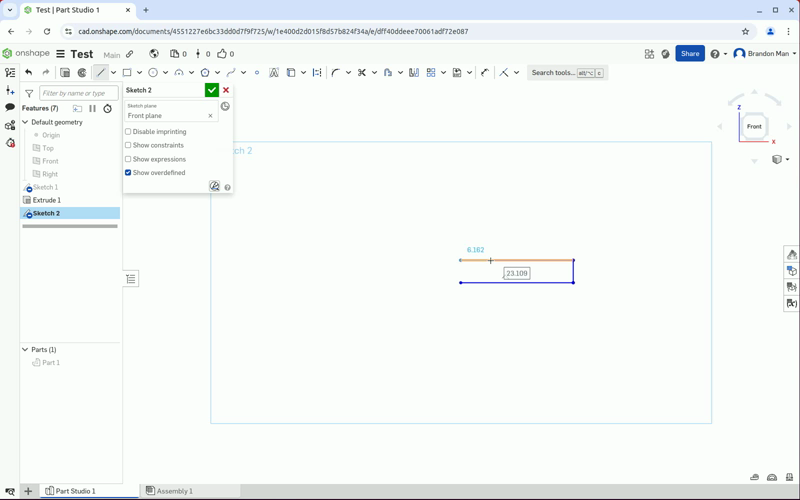
mouse_move(460, 282)
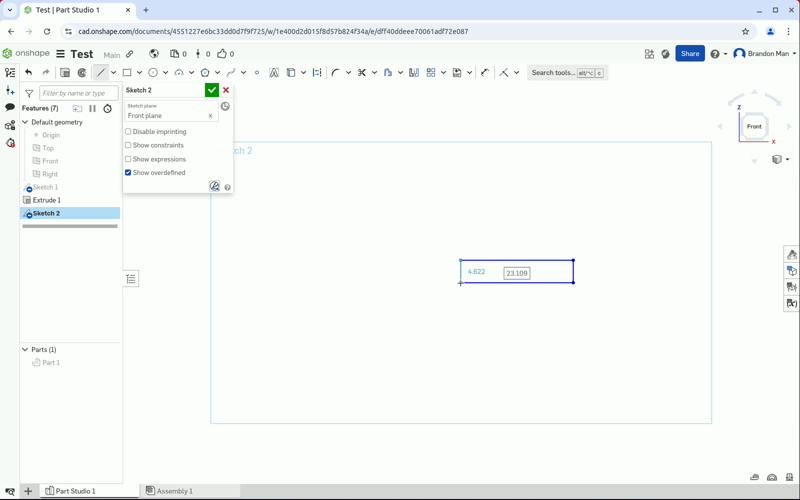
key_up(shift)
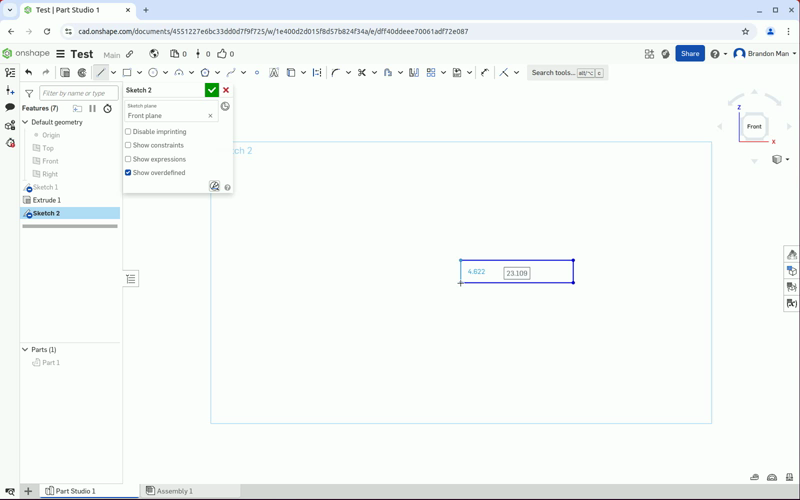
click(460, 282)
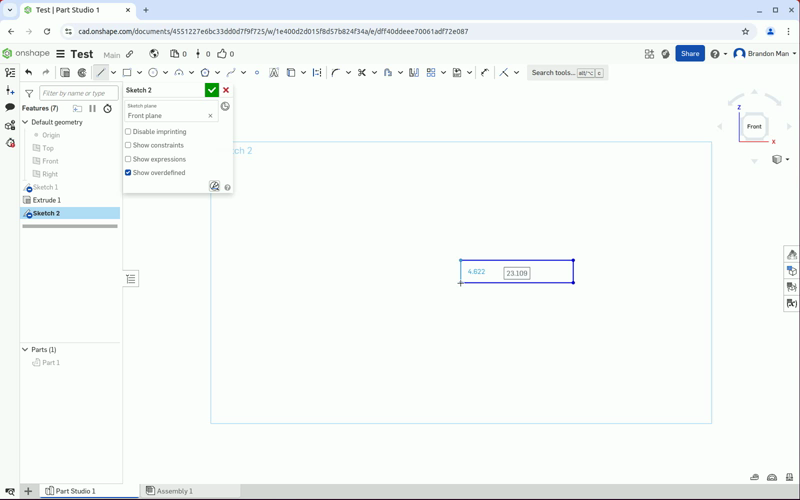
key(esc)
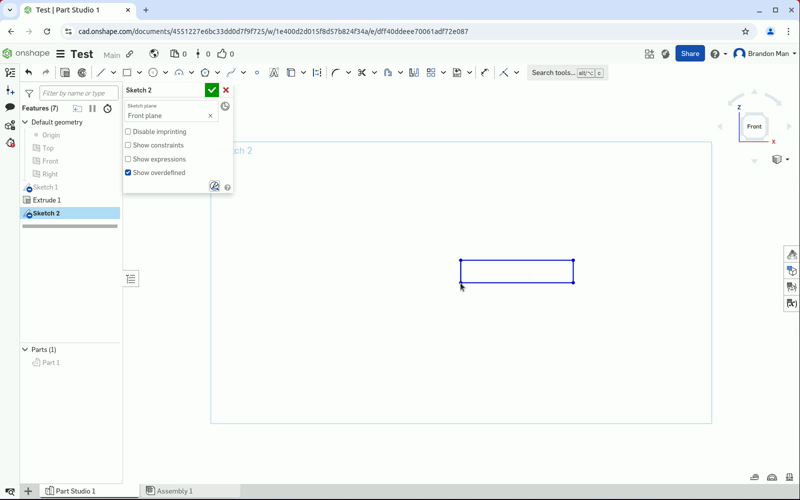
mouse_move(534, 280)
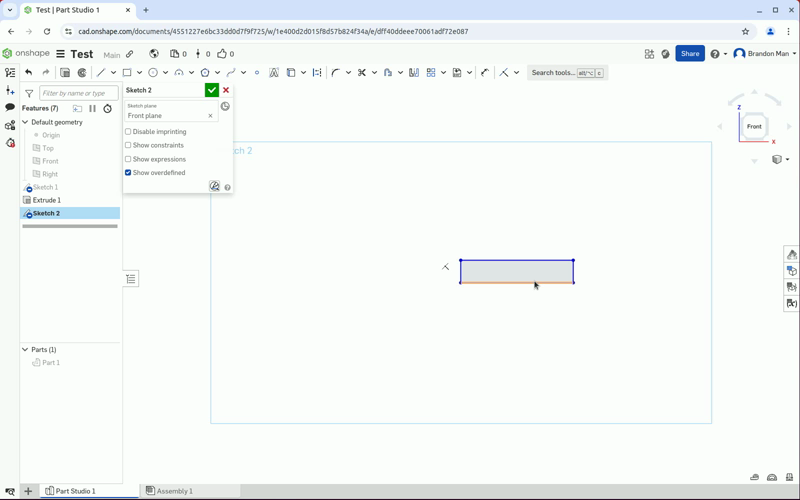
click(534, 280)
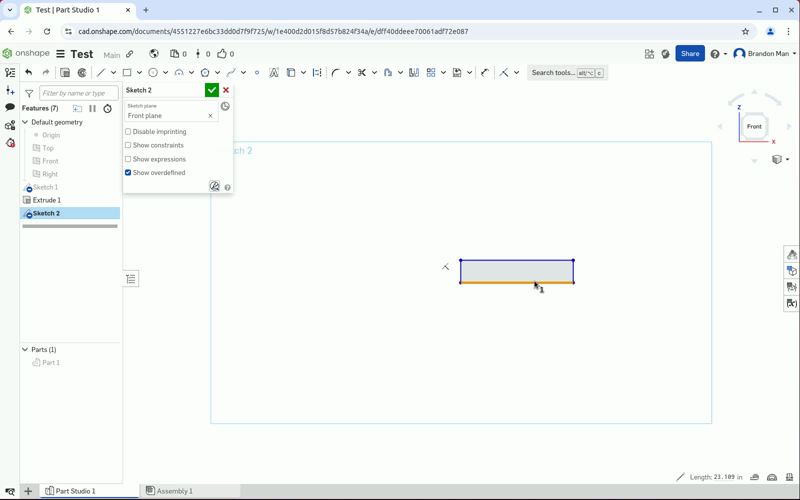
mouse_move(73, 352)
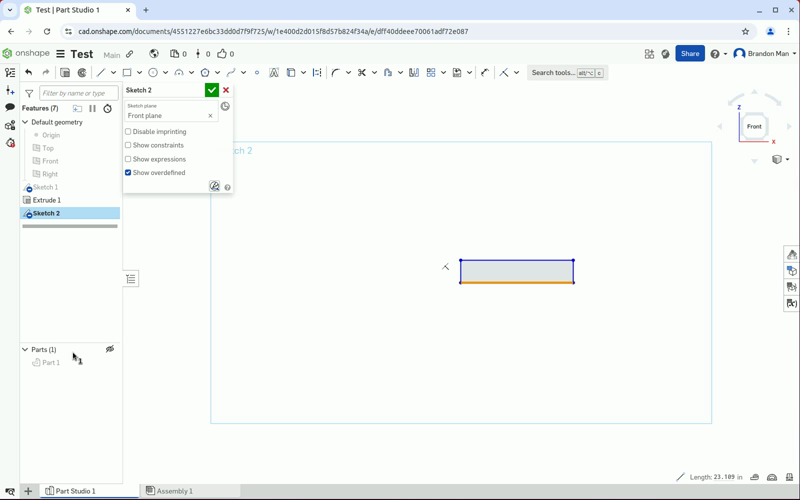
key(shift+y)
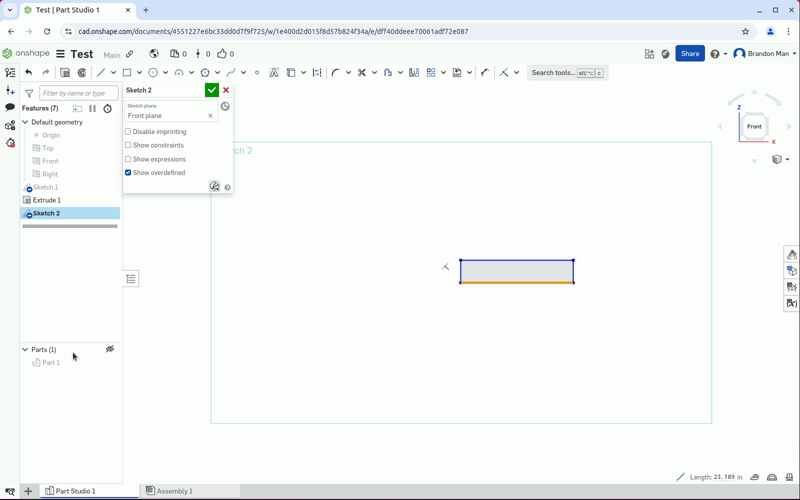
key(shift+e)
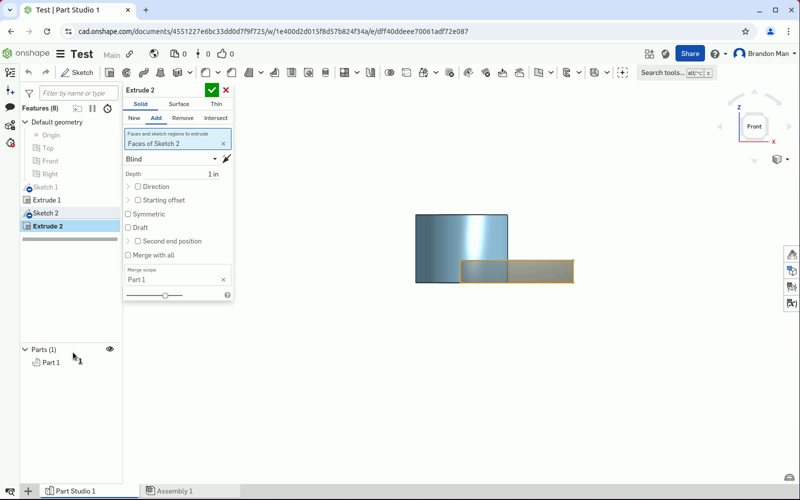
mouse_move(143, 106)
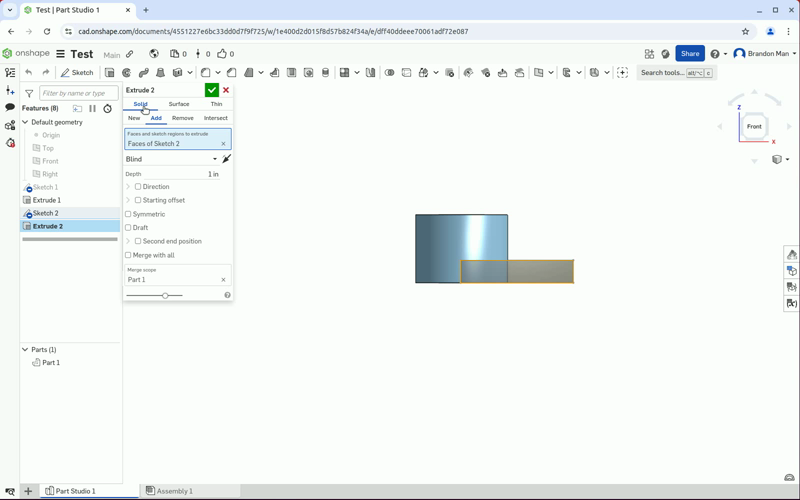
click(143, 106)
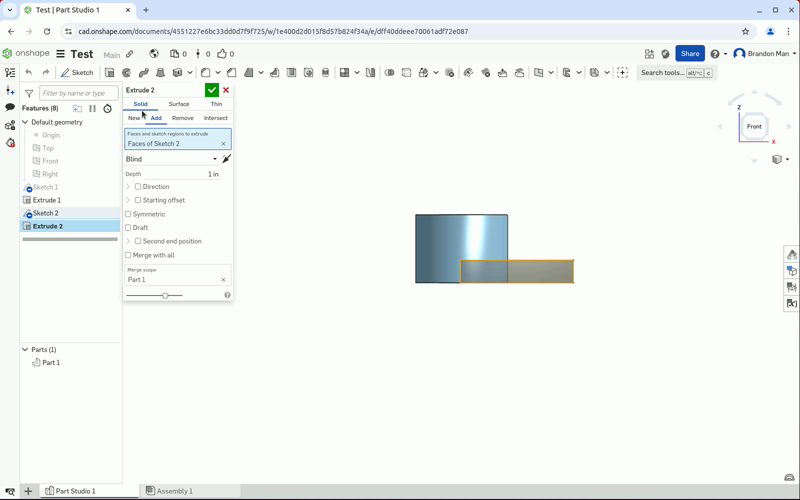
mouse_move(137, 120)
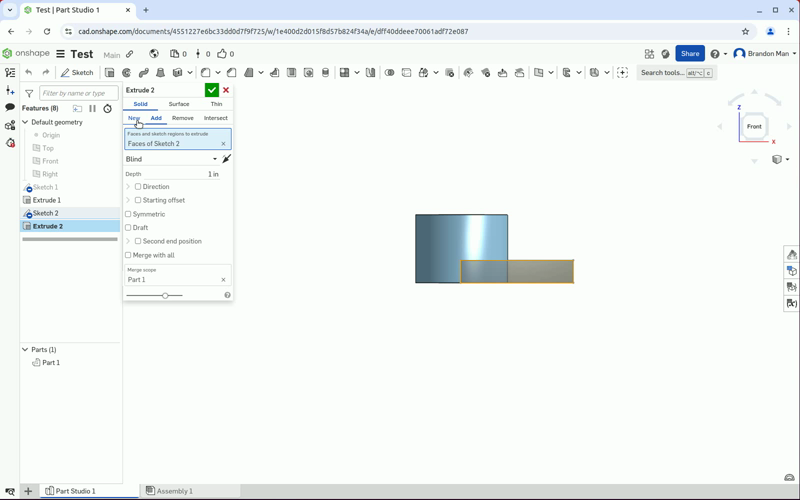
click(137, 120)
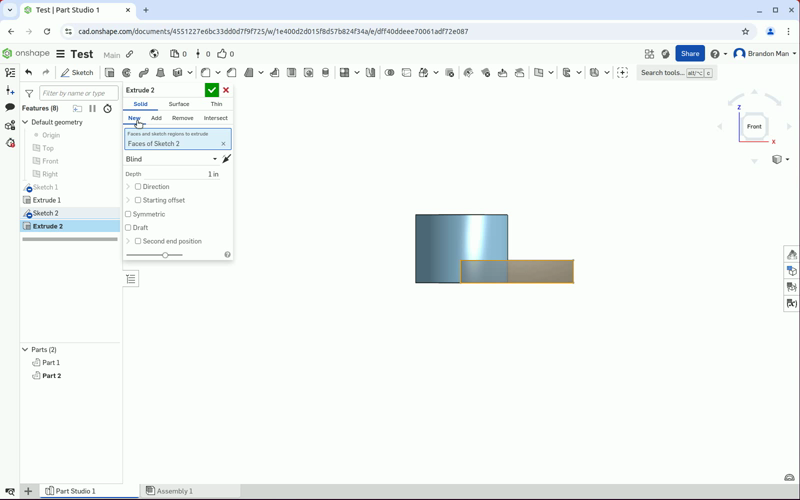
key(tab, 4)
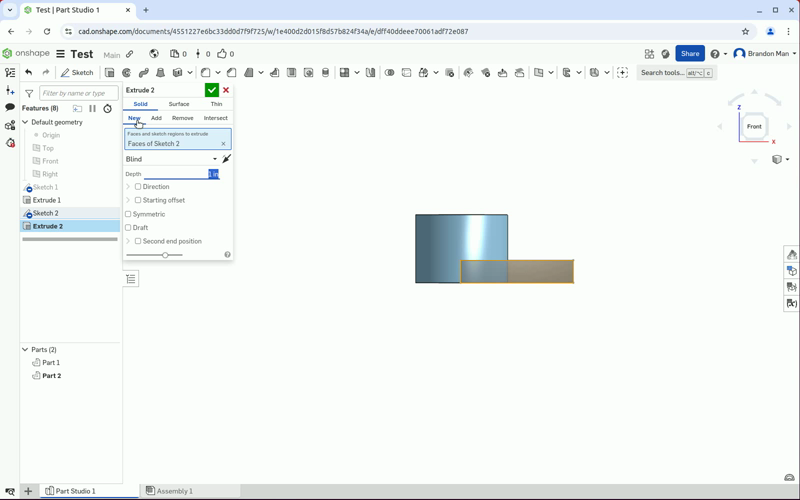
text(18.294)
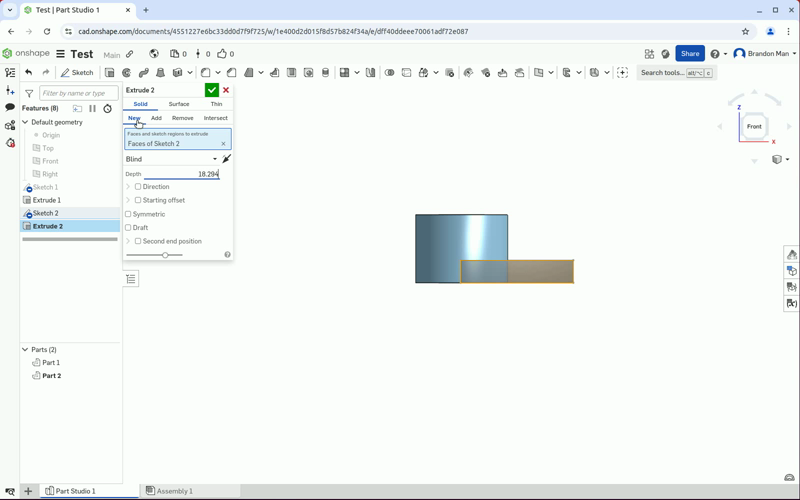
key(tab, 3)
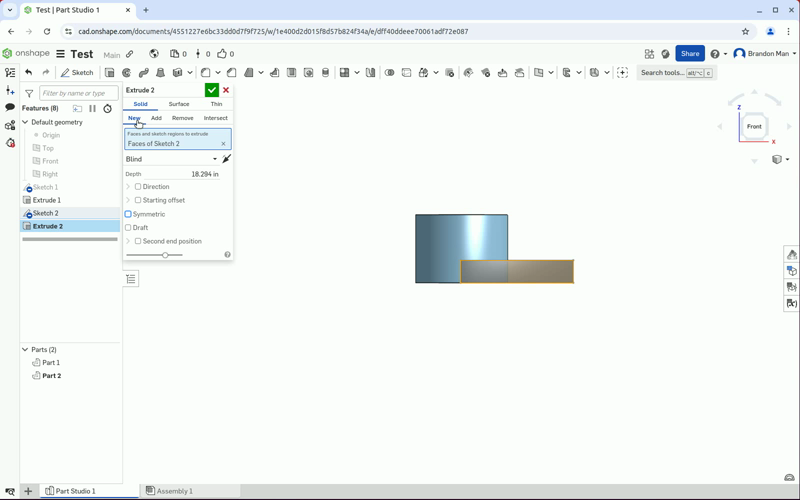
key(space)
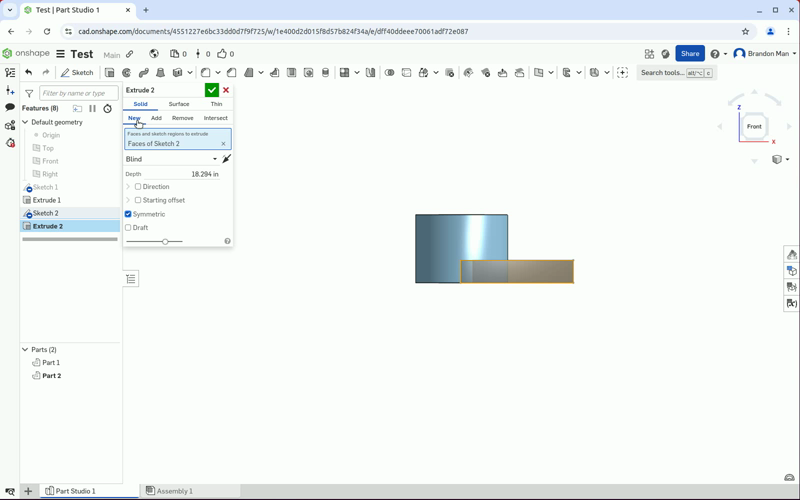
key(enter)
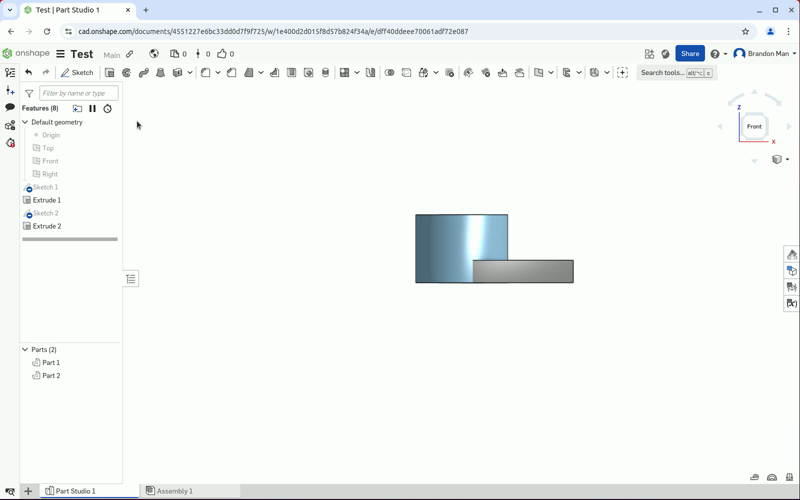
key(shift+h)
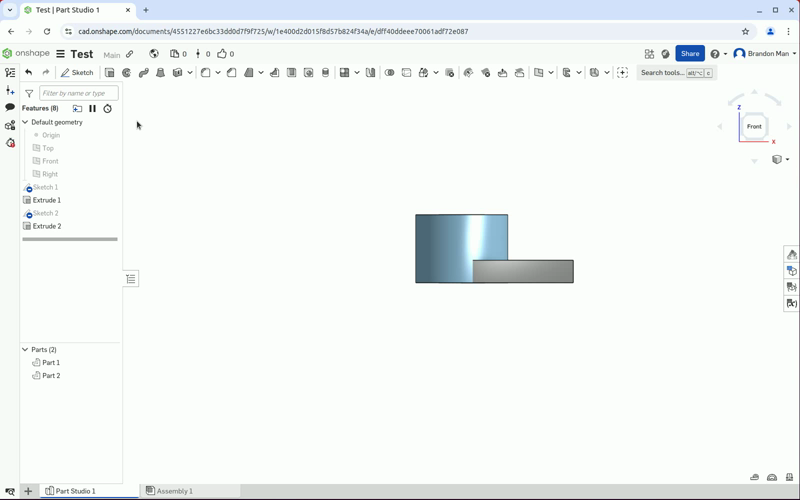
key(shift+h)
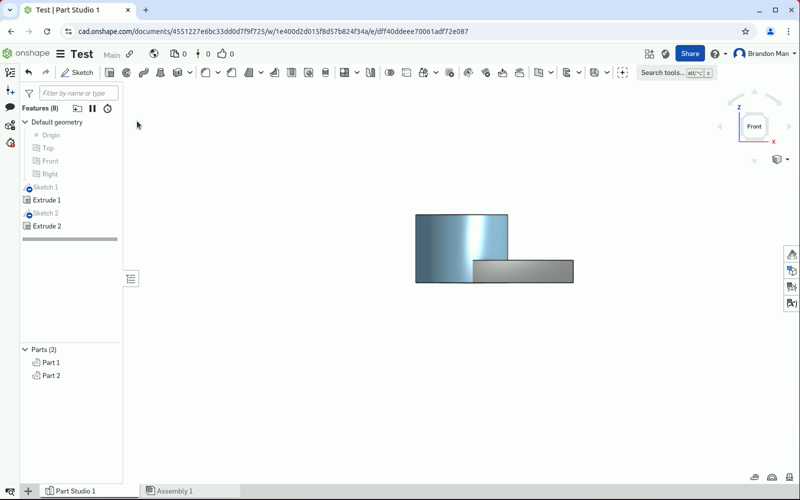
mouse_move(73, 189)
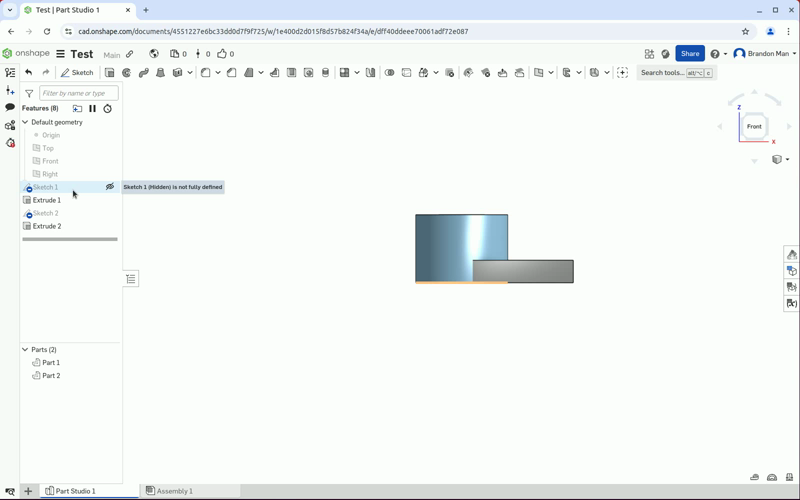
click(73, 189)
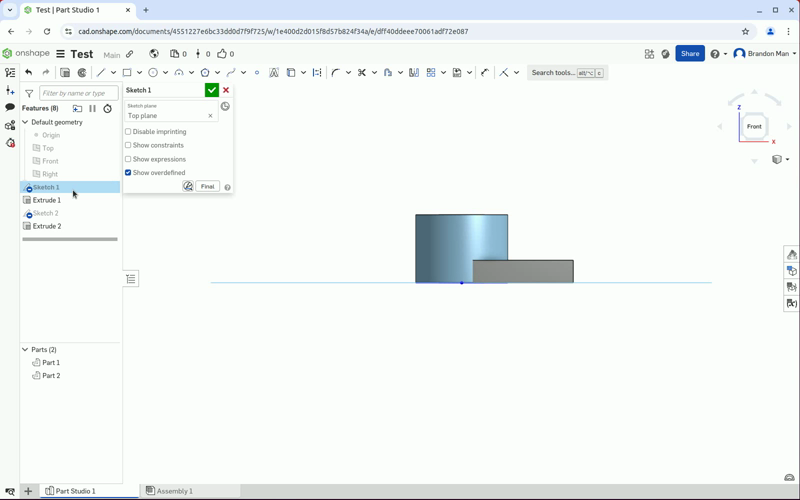
mouse_move(229, 92)
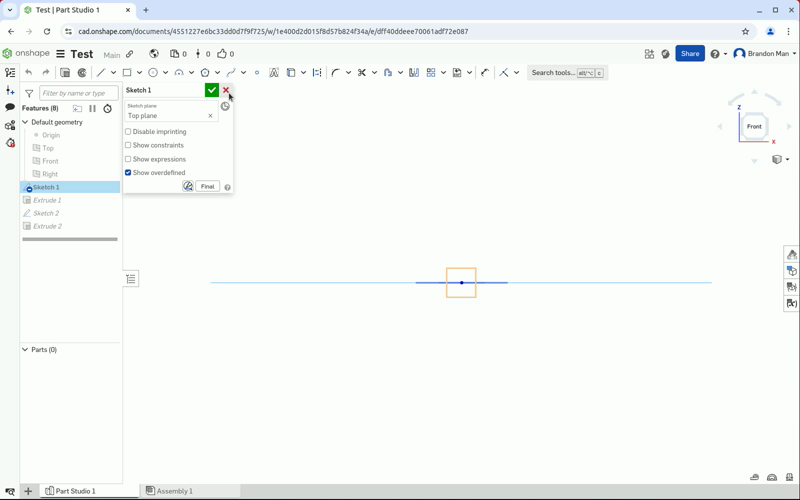
click(229, 92)
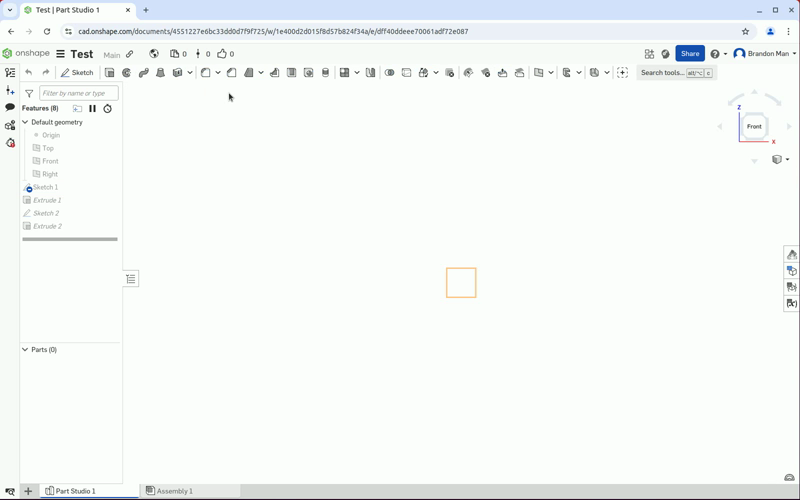
mouse_move(73, 352)
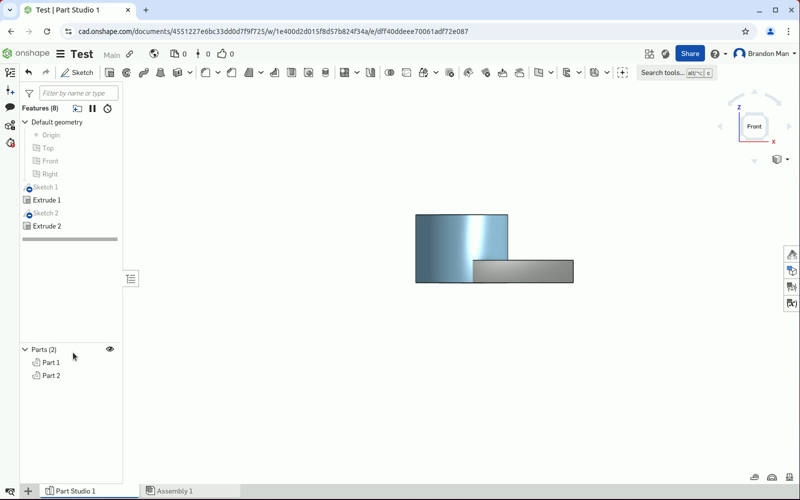
key(y)
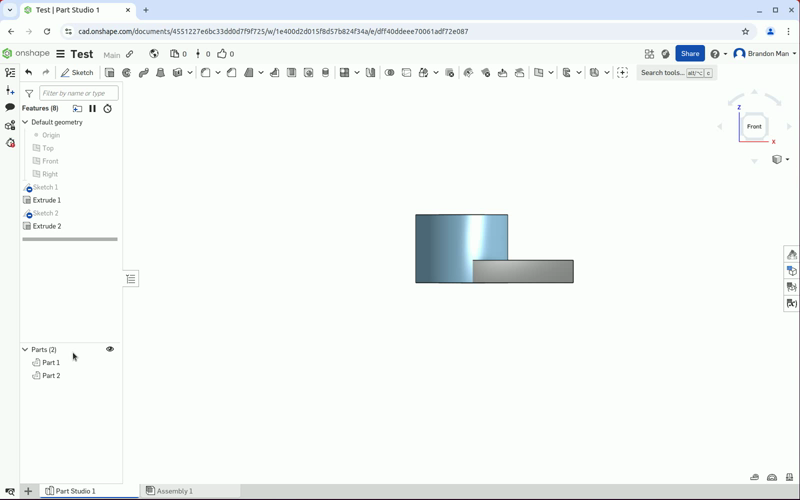
key(shift+p)
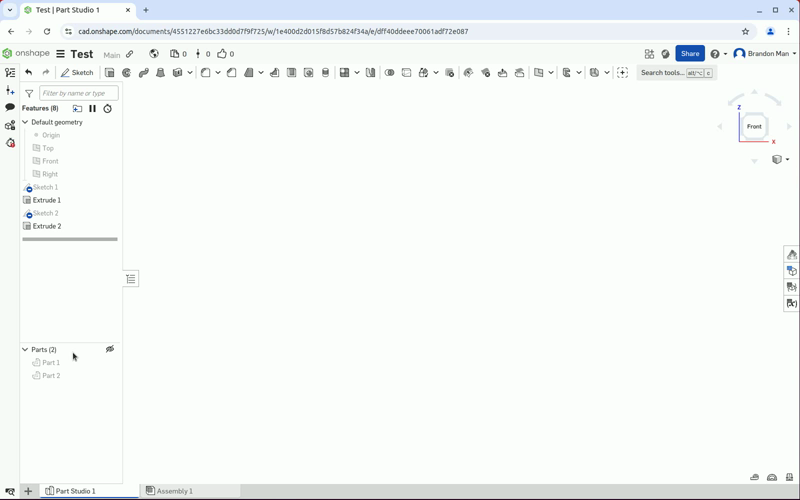
key(space)
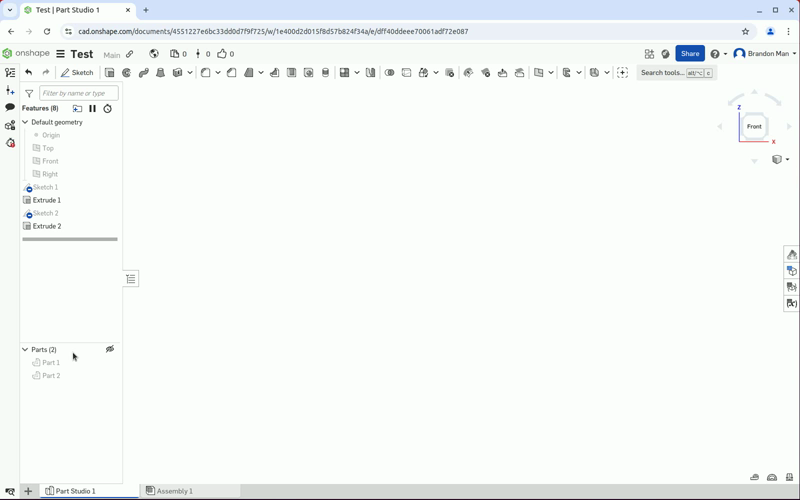
key_down(shift)
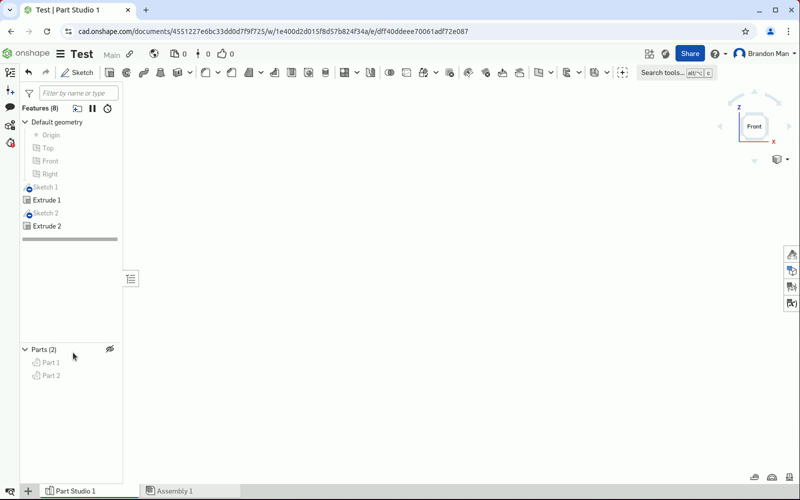
key(down)
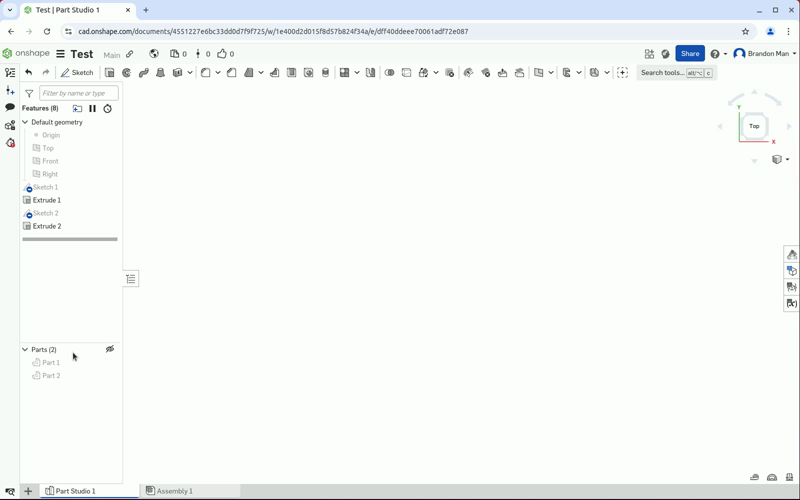
key_up(shift)
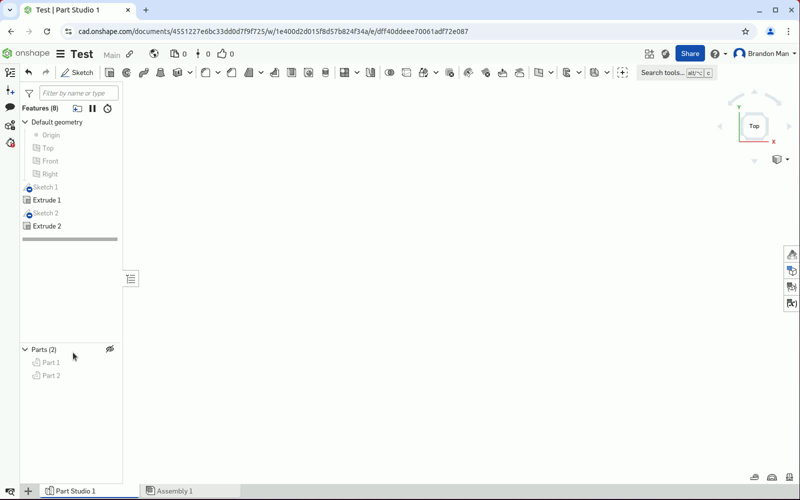
mouse_move(73, 352)
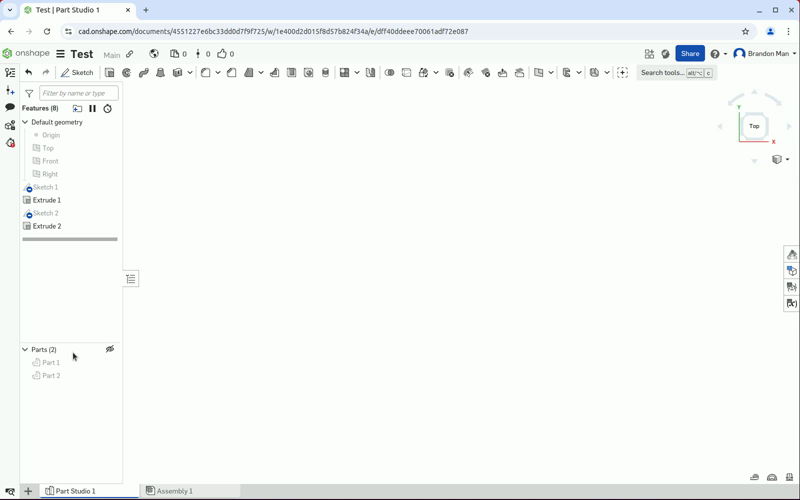
key(shift+y)
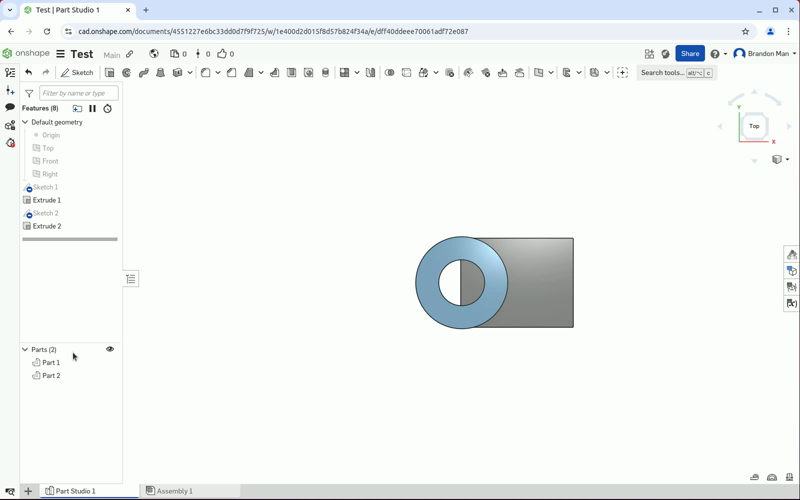
mouse_move(541, 75)
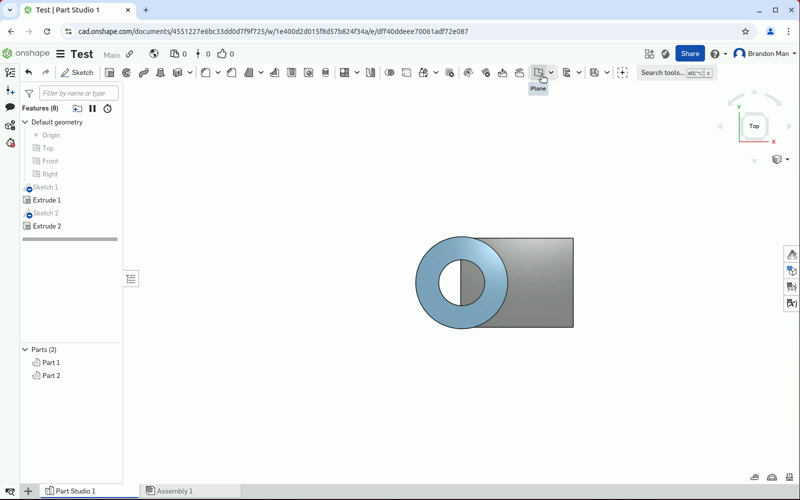
click(541, 75)
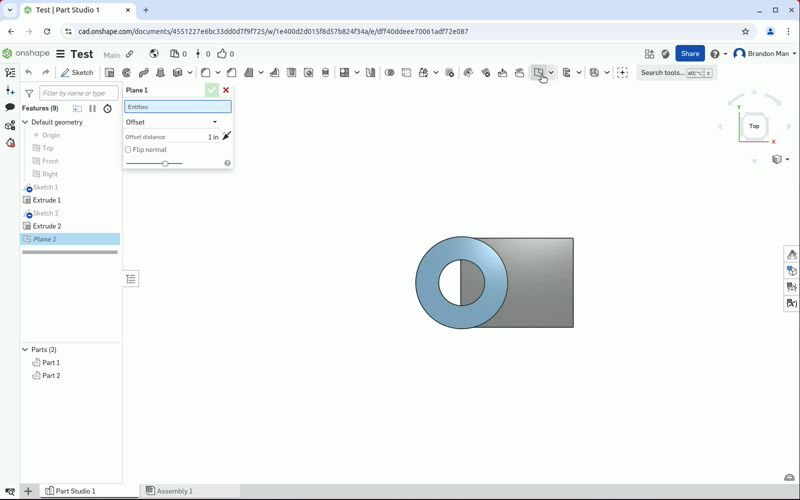
mouse_move(73, 150)
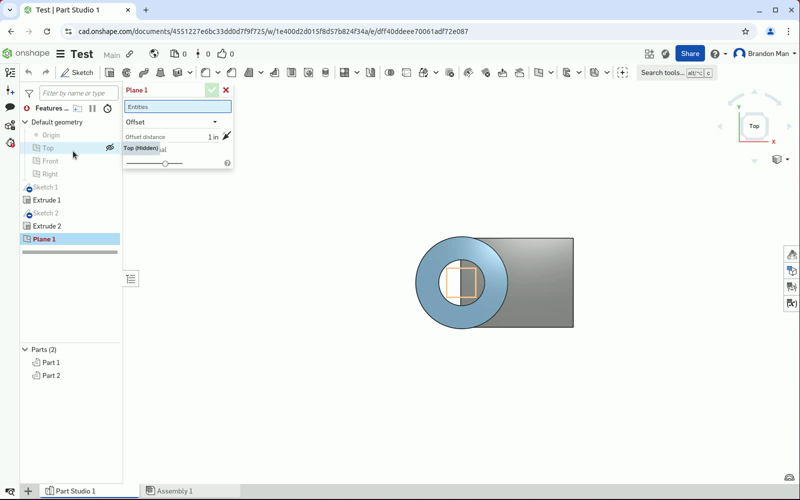
click(73, 150)
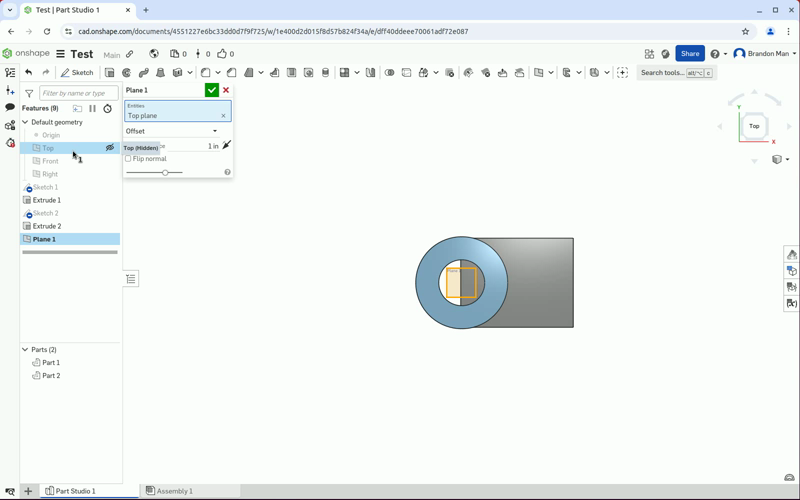
key(tab, 2)
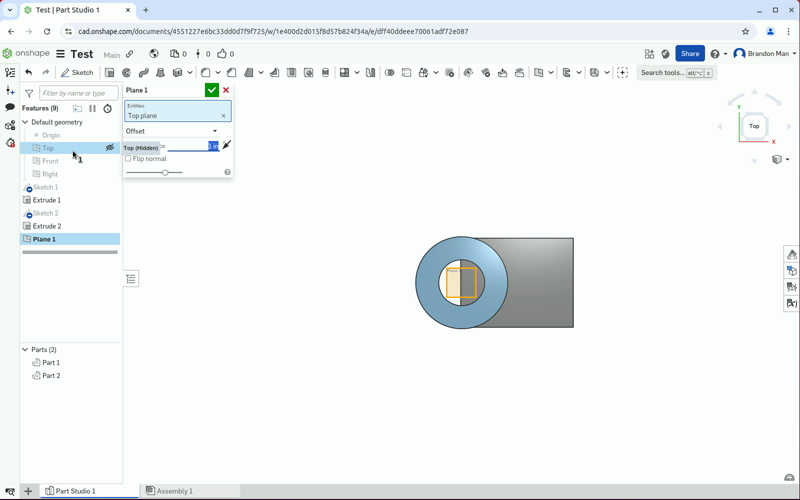
text(4.56)
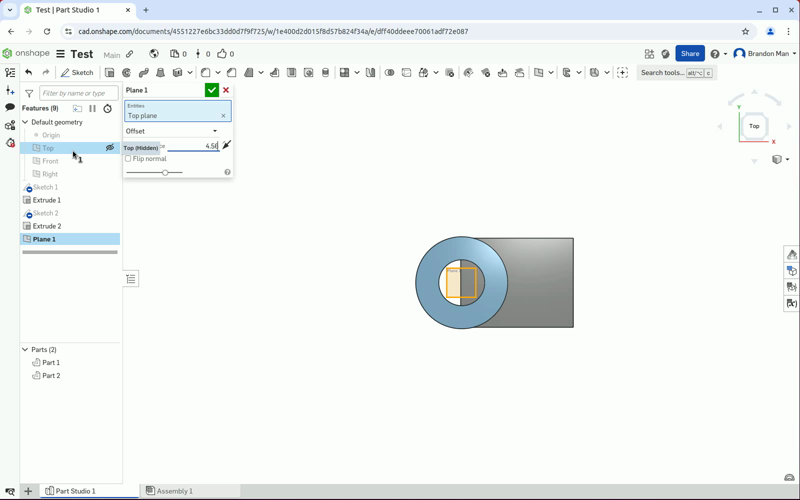
key(enter, 2)
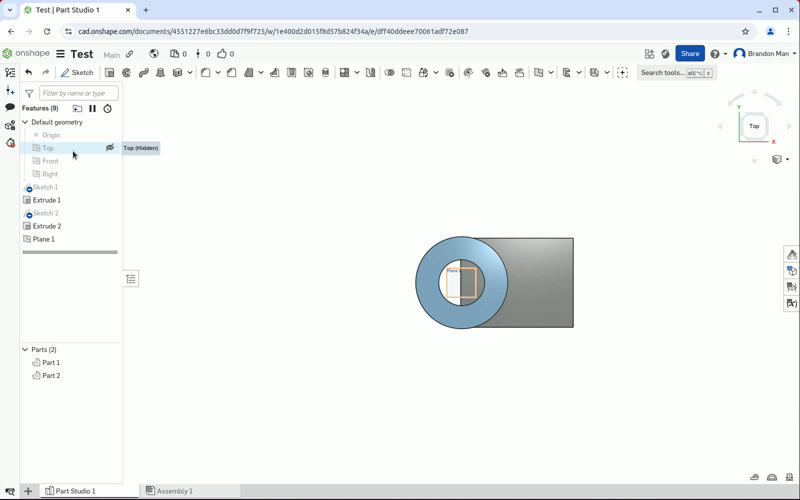
key(shift+s)
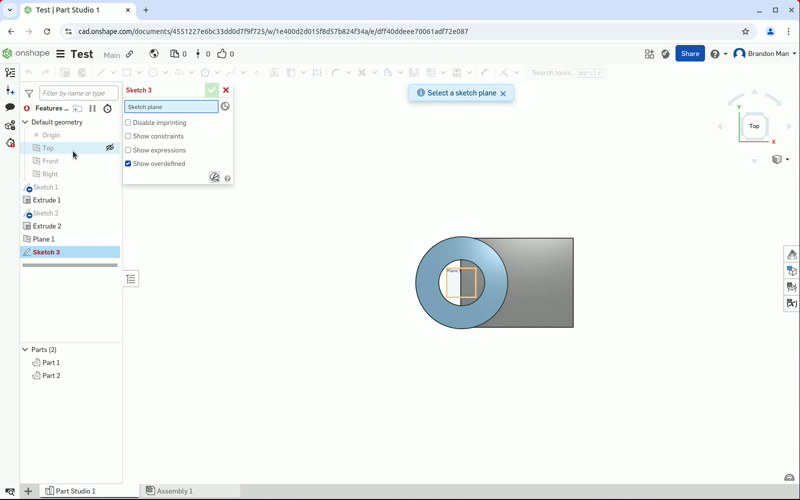
mouse_move(73, 241)
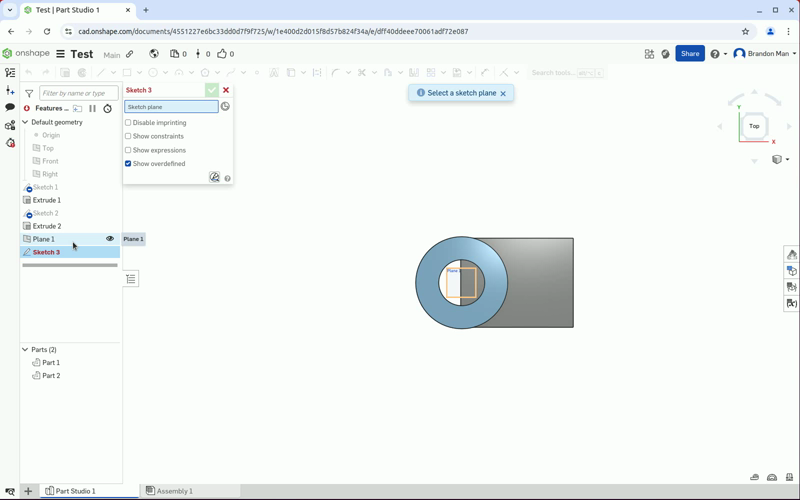
click(73, 241)
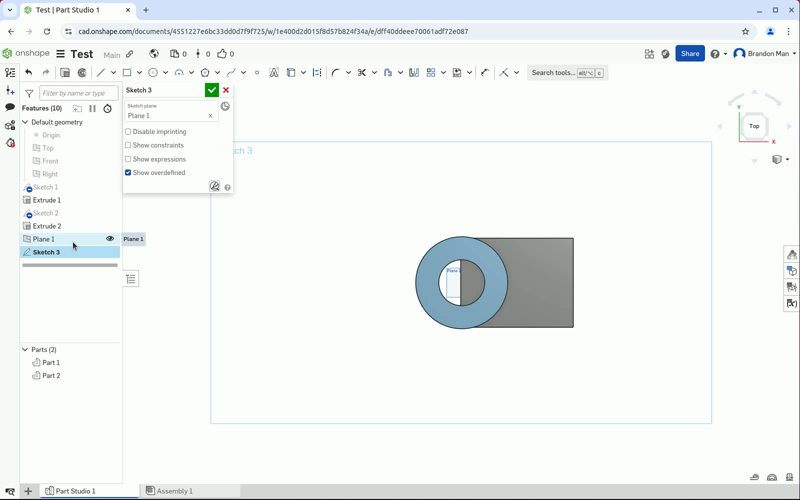
mouse_move(73, 352)
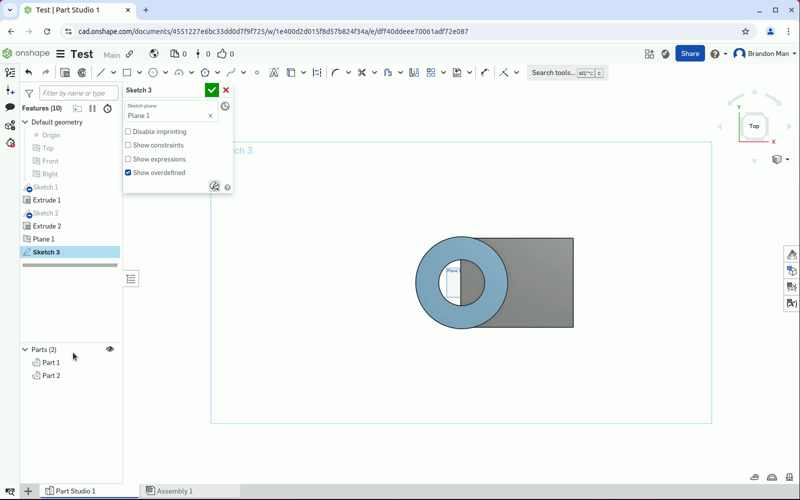
key(y)
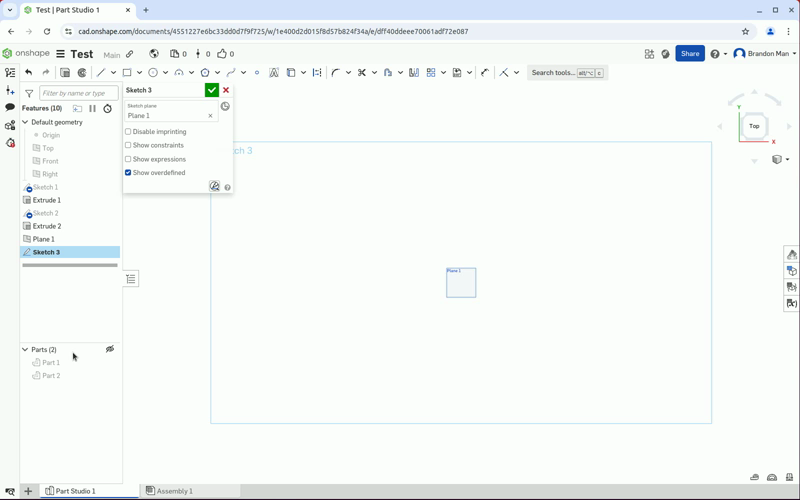
key(l)
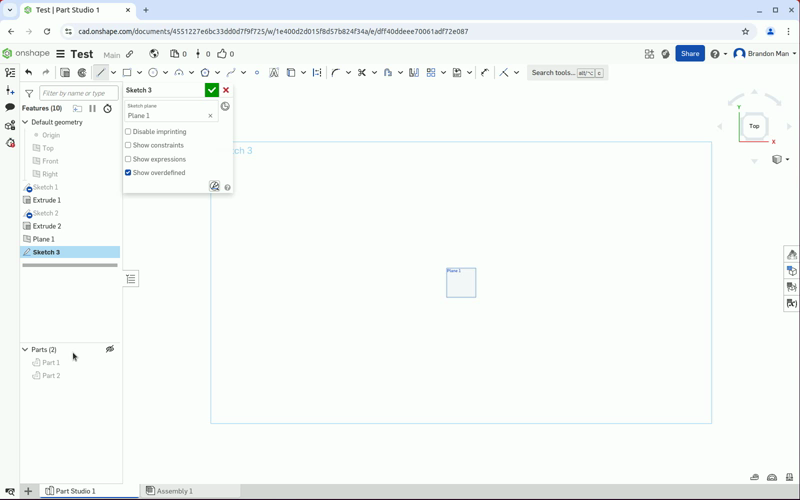
key_down(shift)
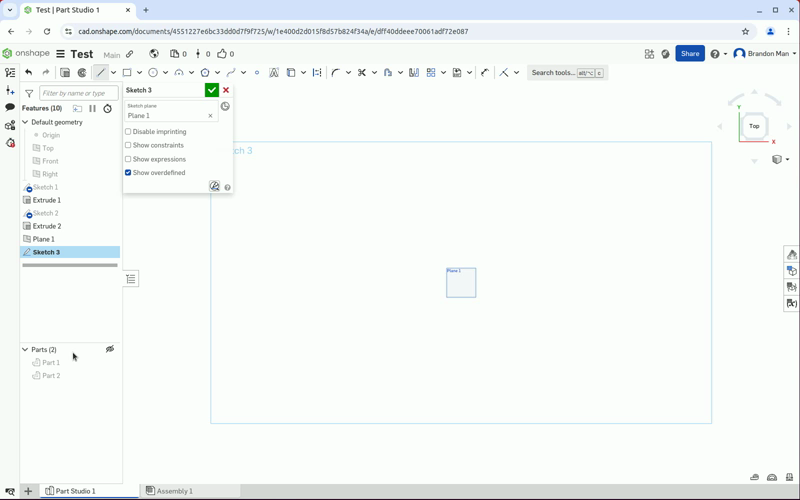
mouse_move(528, 327)
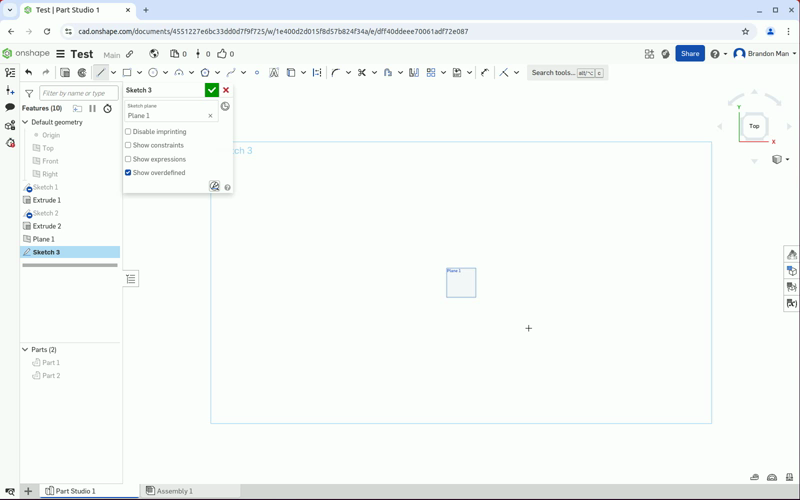
click(528, 327)
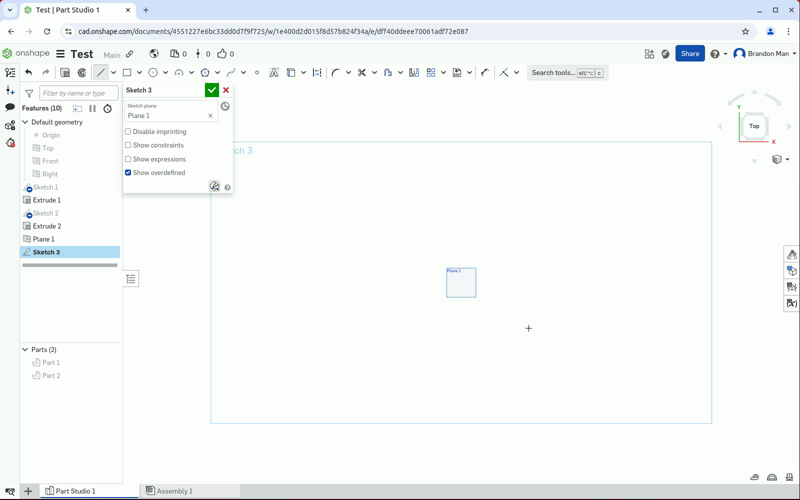
key_up(shift)
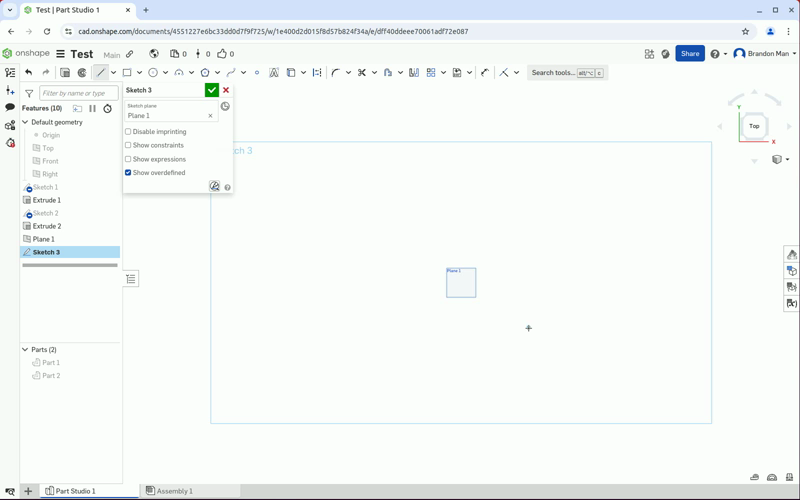
key_down(shift)
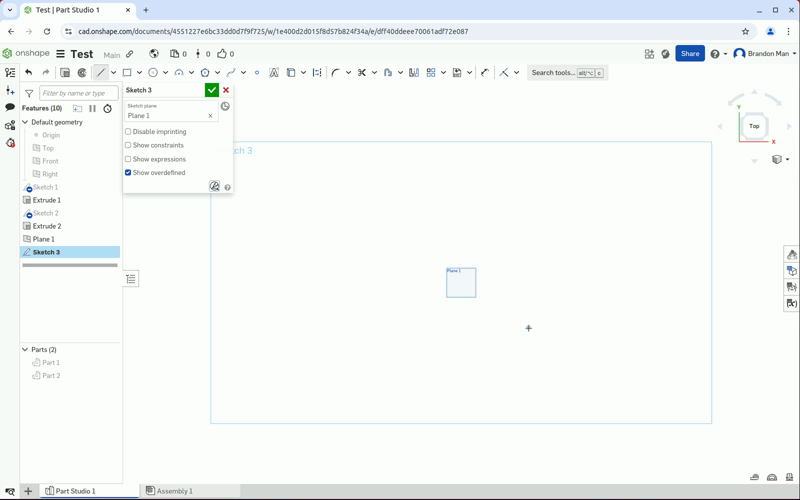
mouse_move(558, 327)
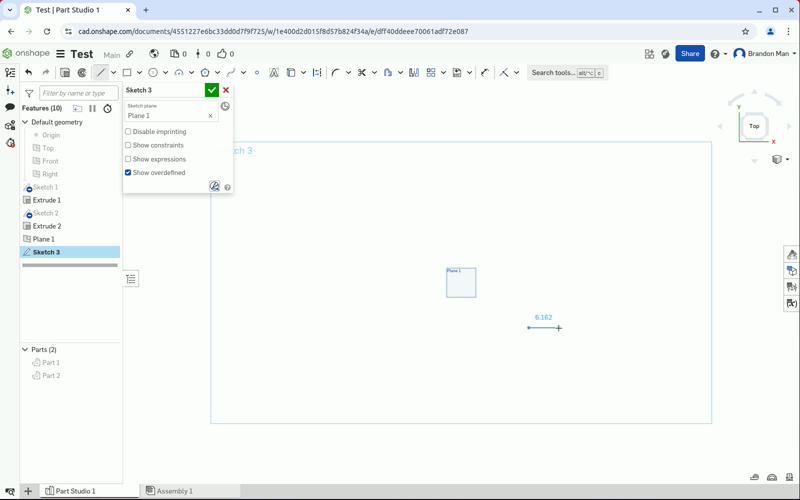
mouse_move(573, 327)
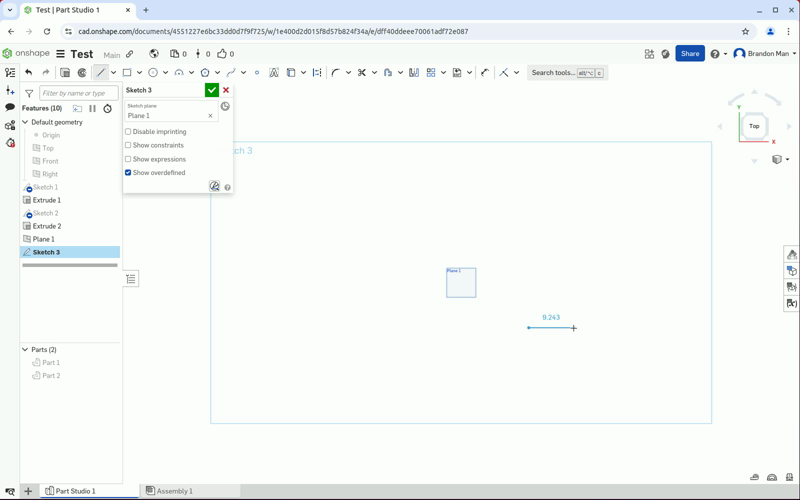
click(573, 327)
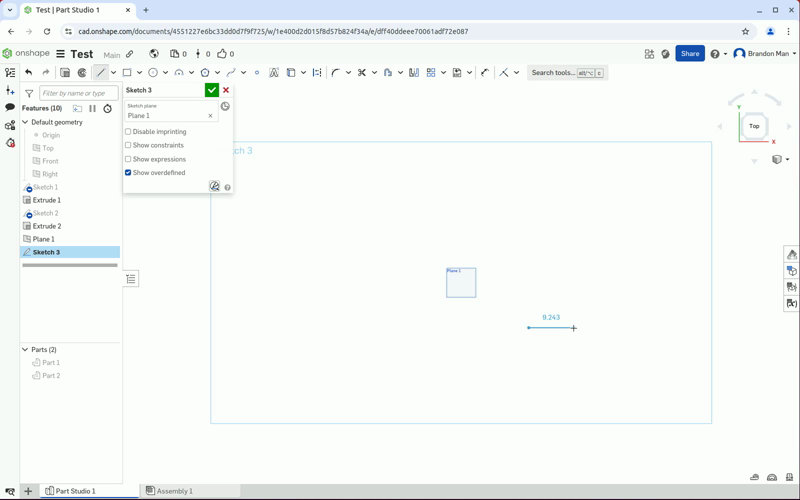
key_up(shift)
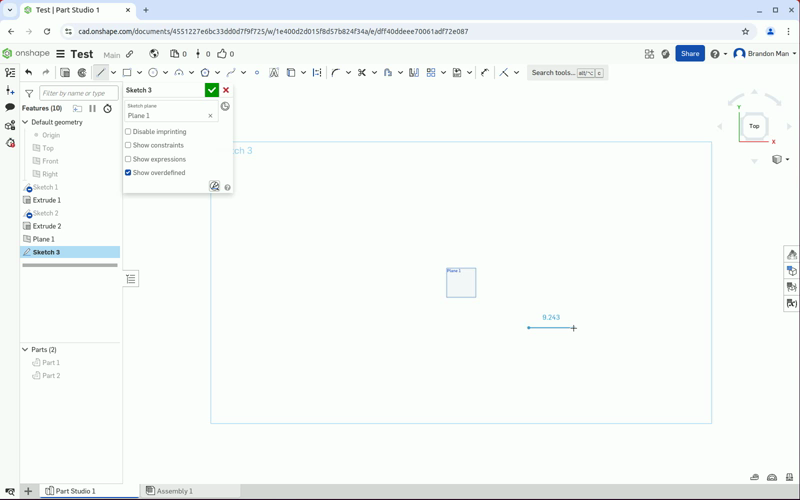
key_down(shift)
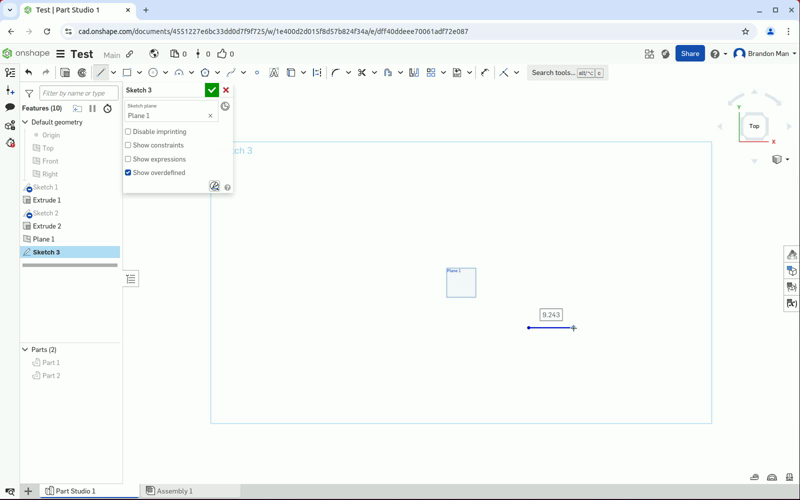
mouse_move(589, 327)
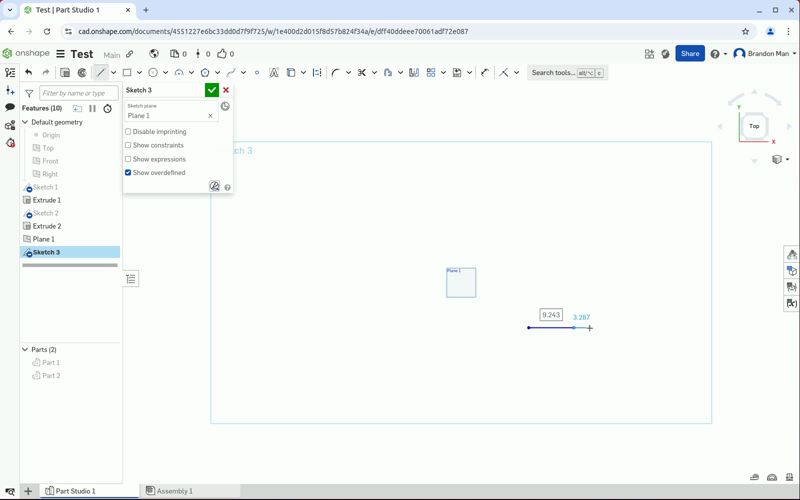
mouse_move(573, 282)
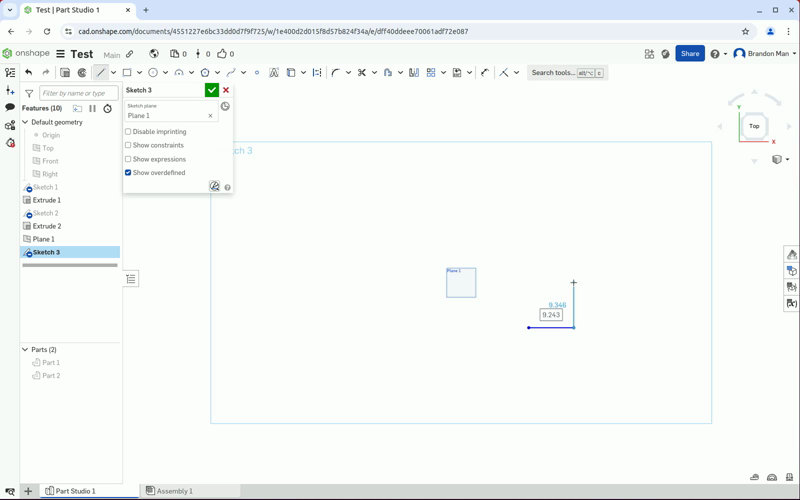
click(573, 282)
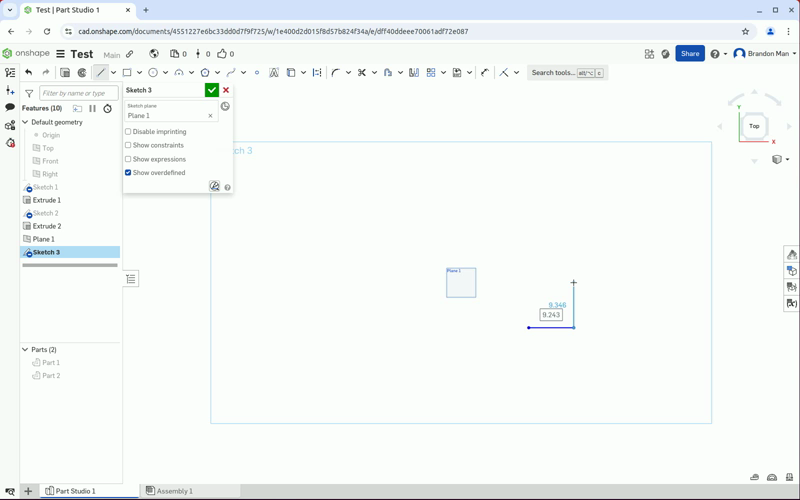
key_up(shift)
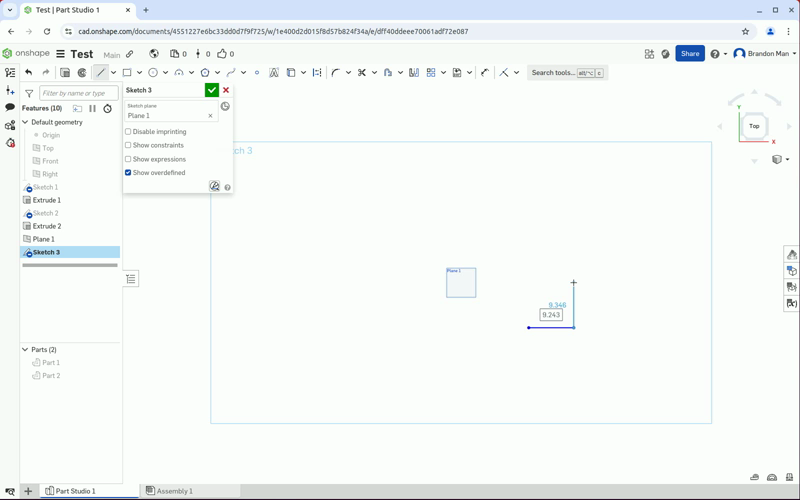
key_down(shift)
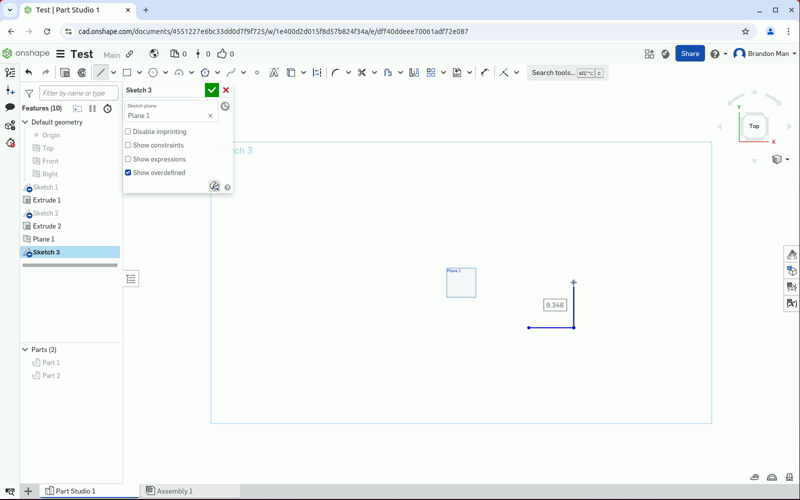
mouse_move(528, 327)
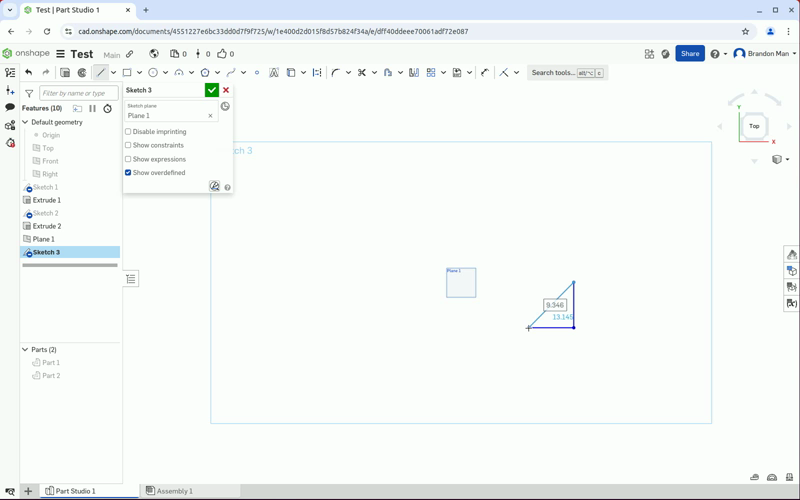
key_up(shift)
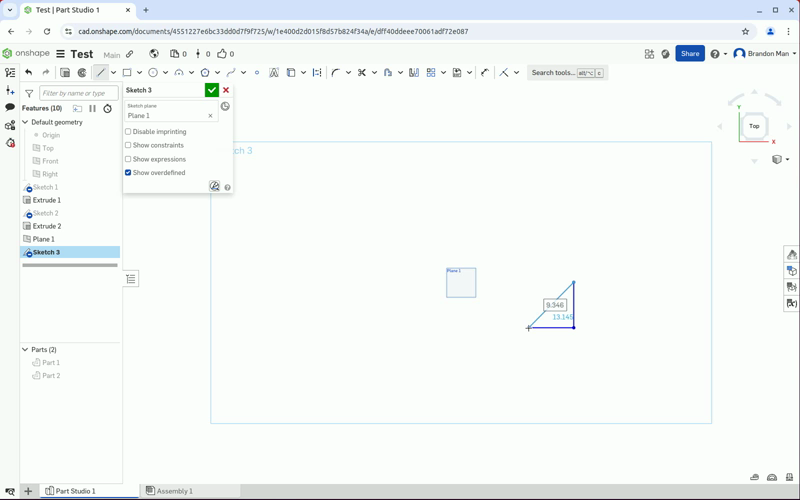
click(528, 327)
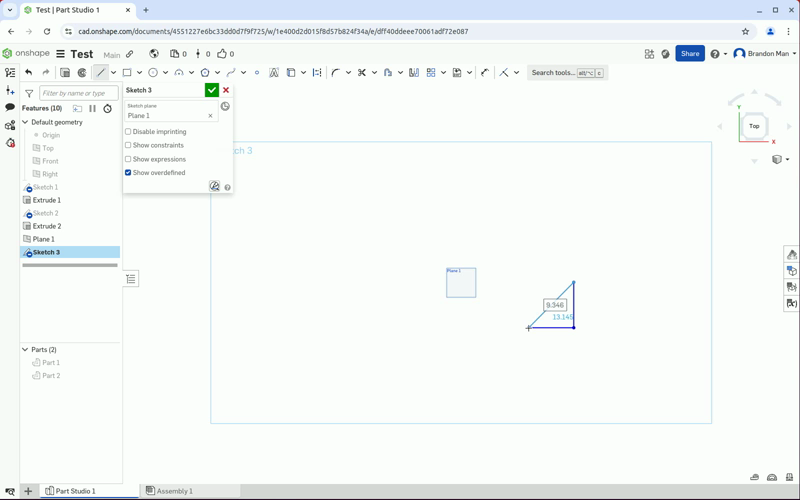
key(esc)
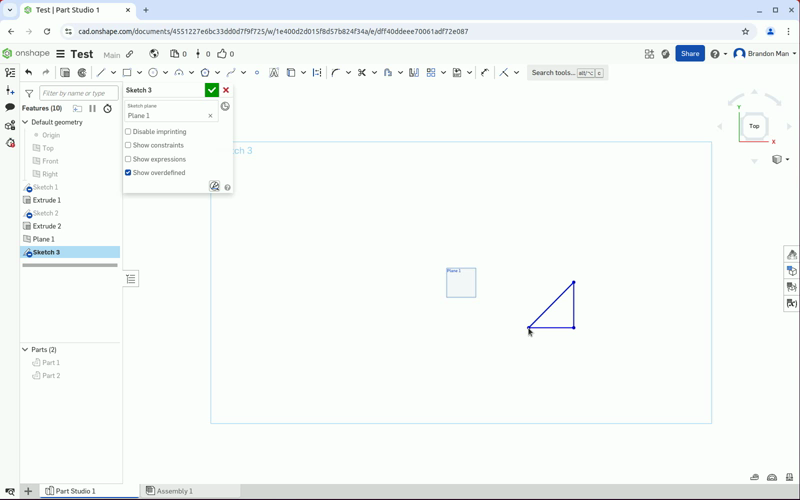
mouse_move(550, 313)
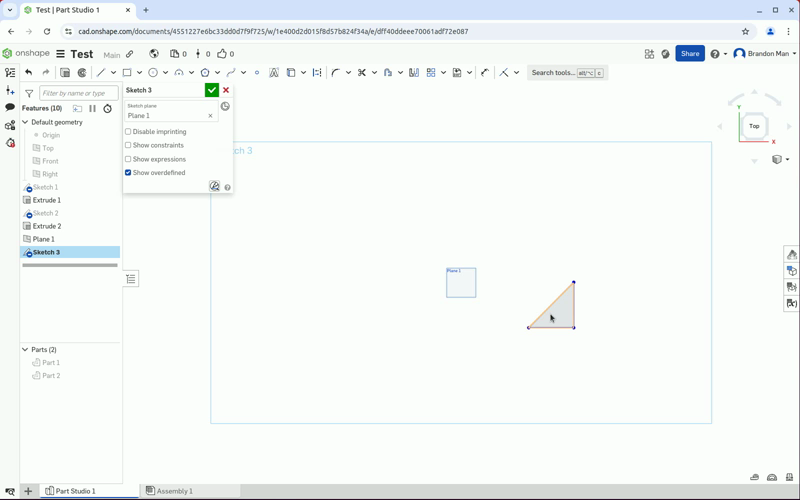
scroll(6)
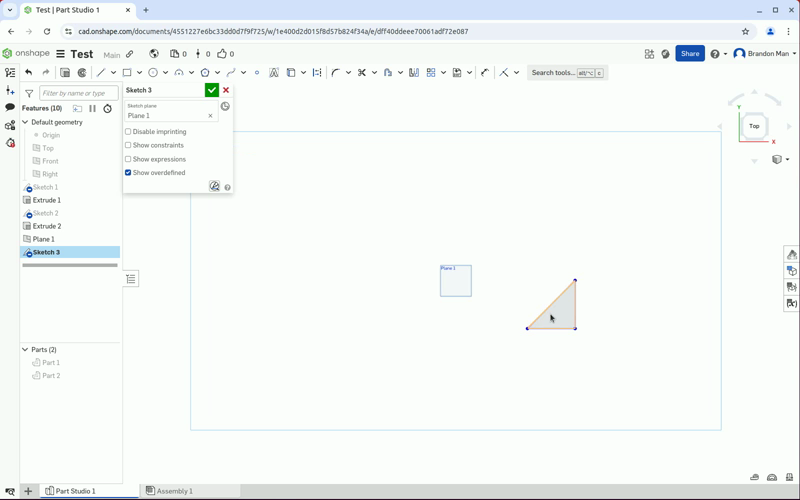
scroll(6)
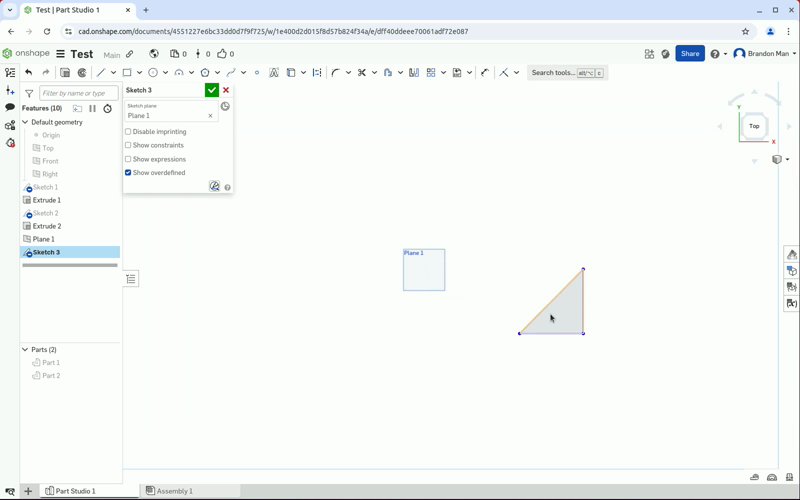
scroll(6)
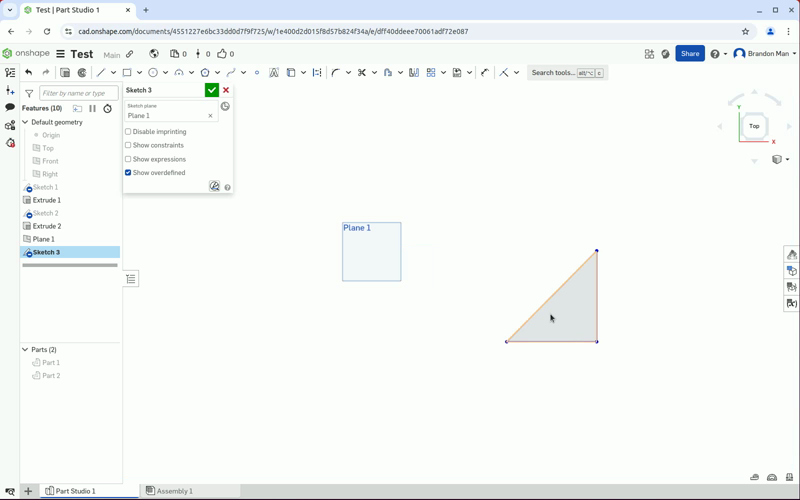
scroll(6)
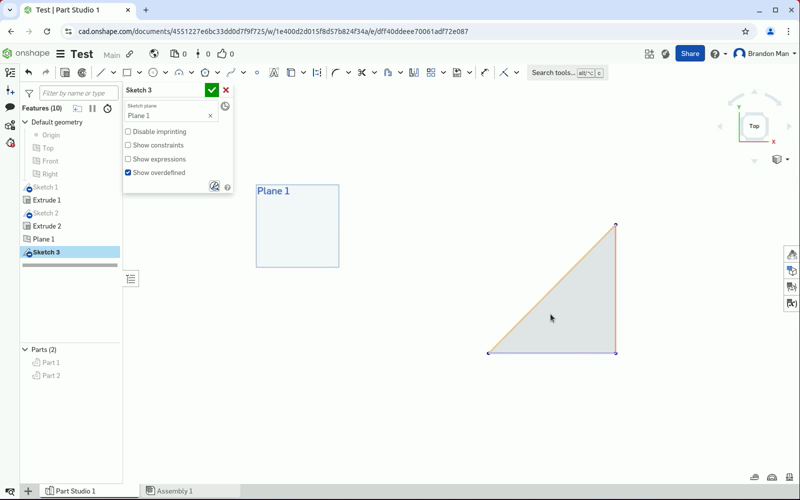
scroll(6)
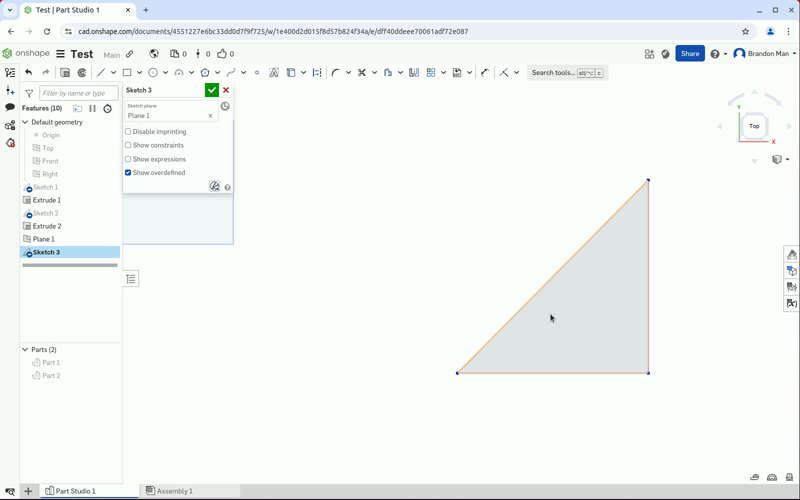
scroll(6)
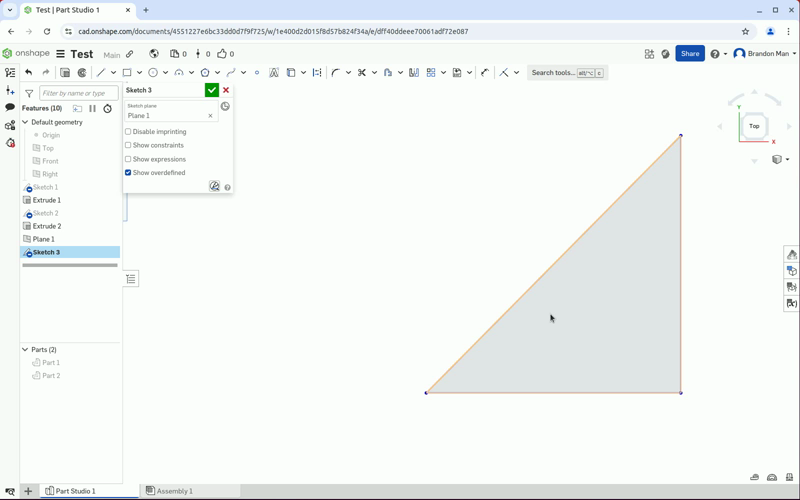
scroll(6)
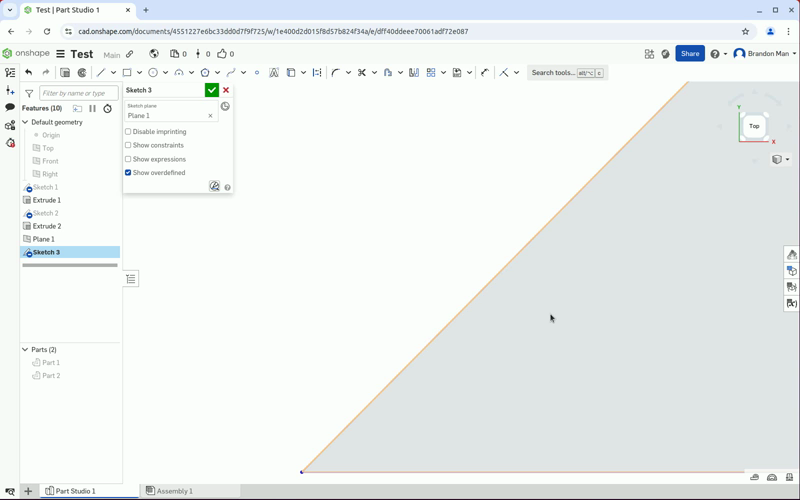
click(550, 313)
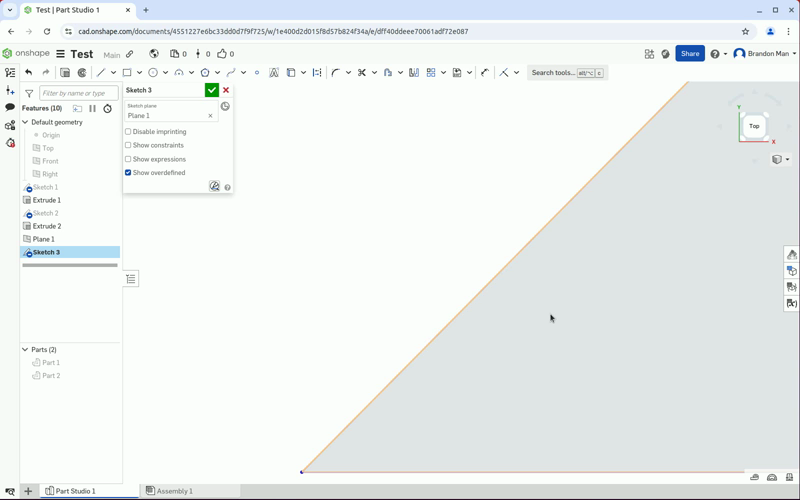
scroll(-6)
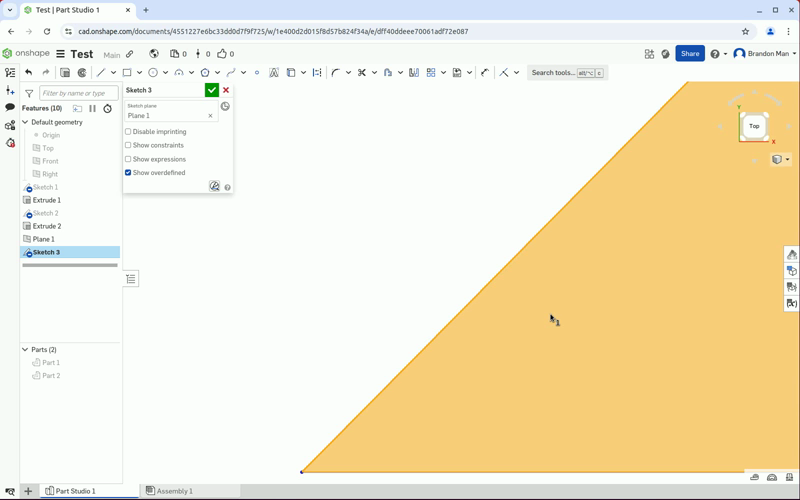
scroll(-6)
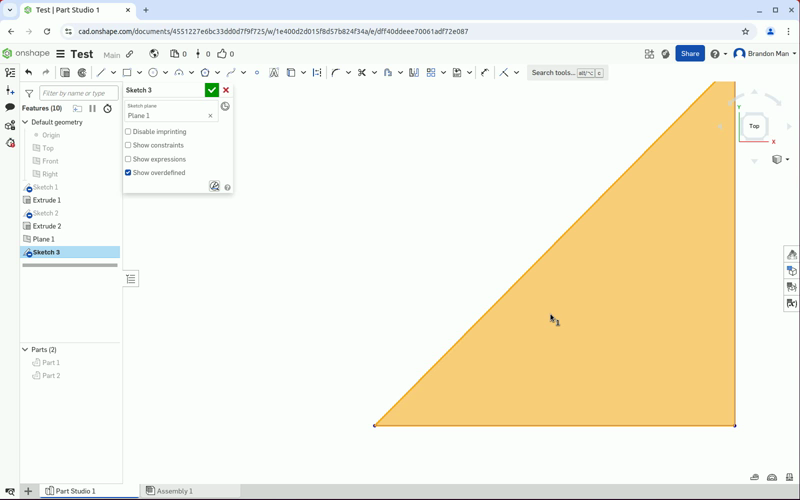
scroll(-6)
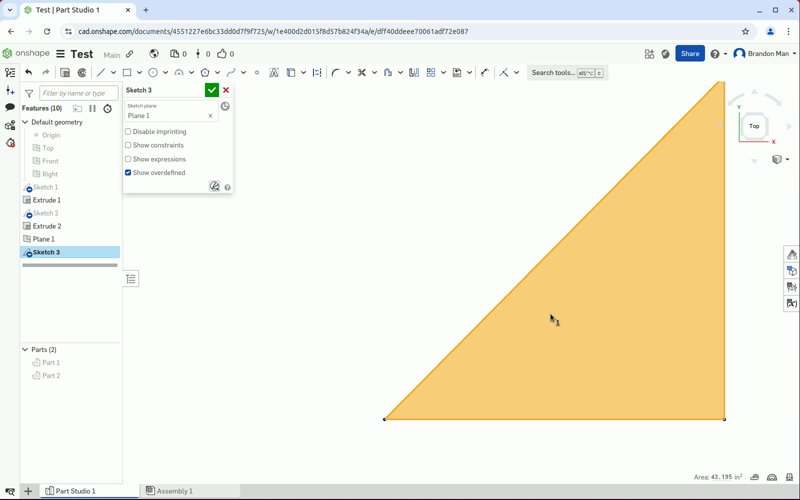
scroll(-6)
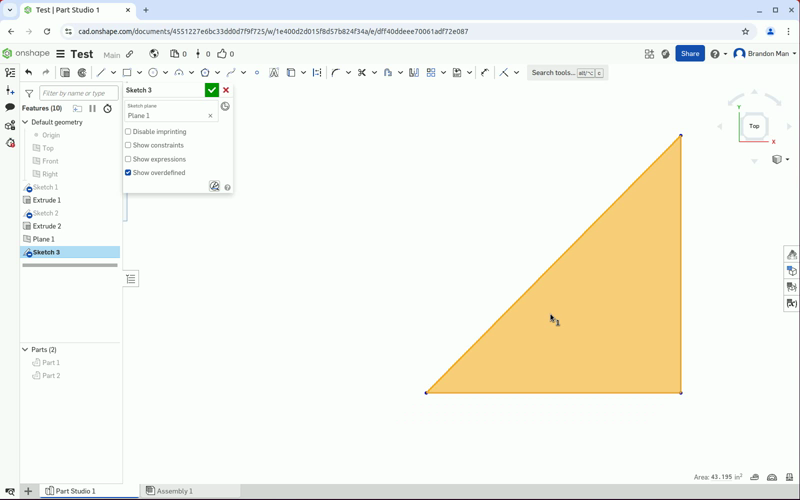
scroll(-6)
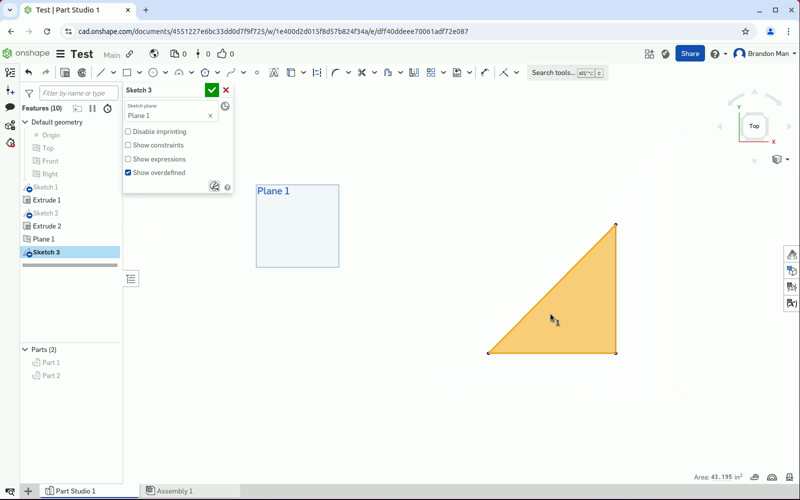
scroll(-6)
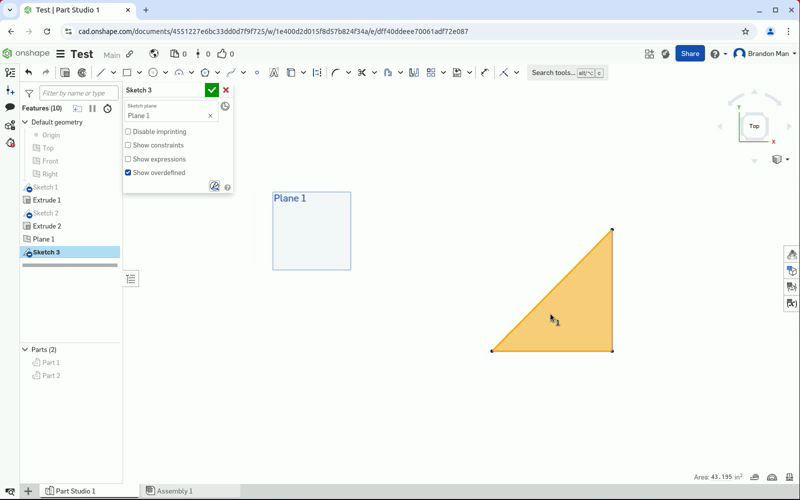
scroll(-6)
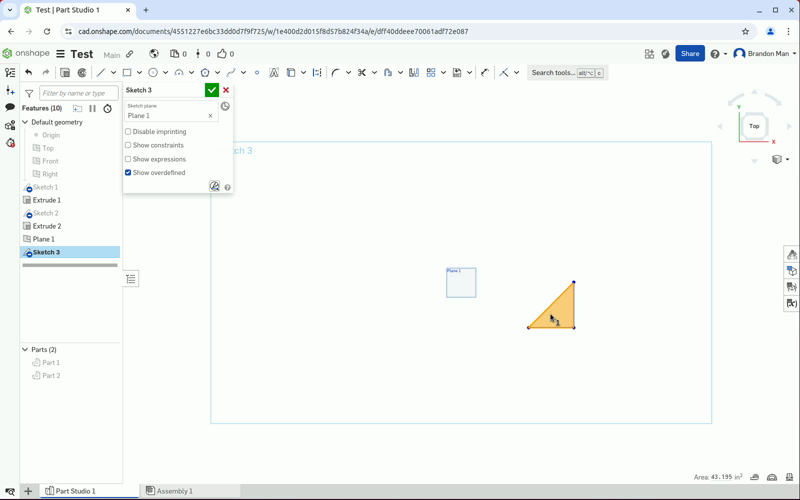
mouse_move(73, 352)
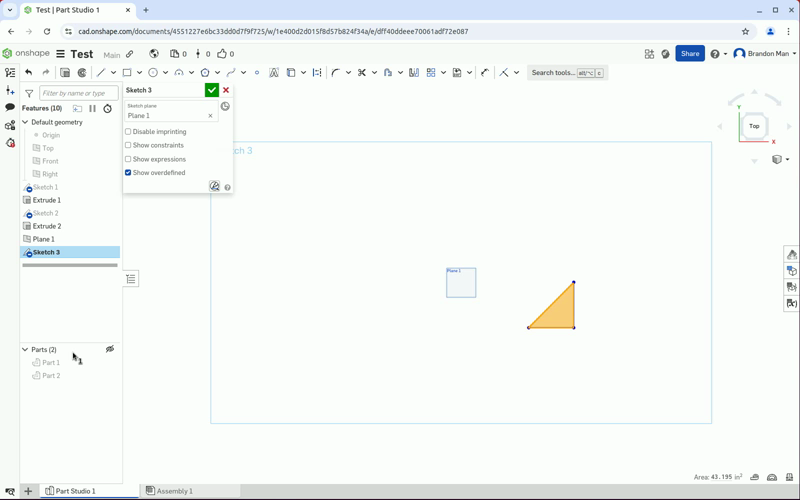
key(shift+y)
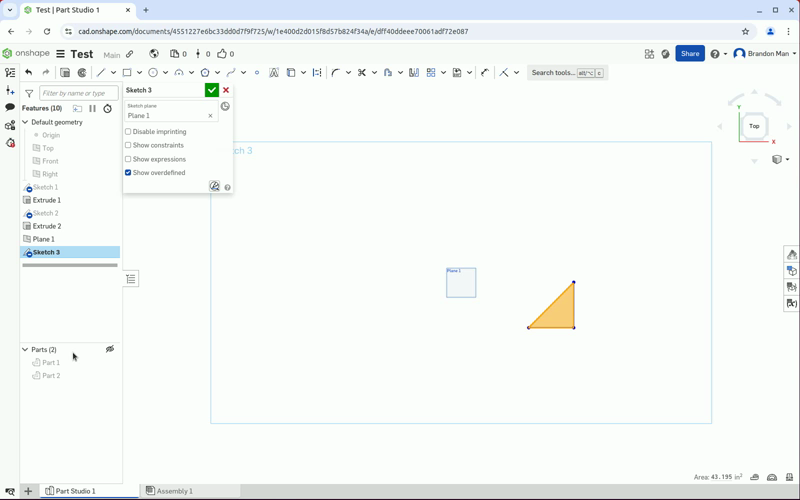
key(shift+e)
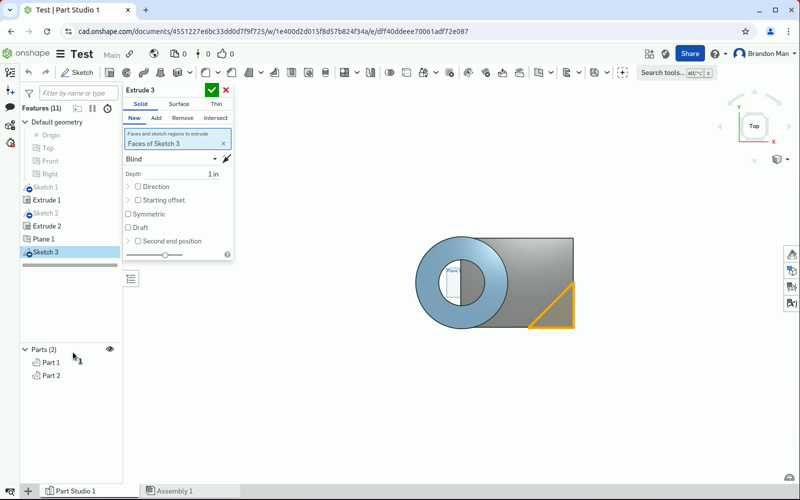
mouse_move(143, 106)
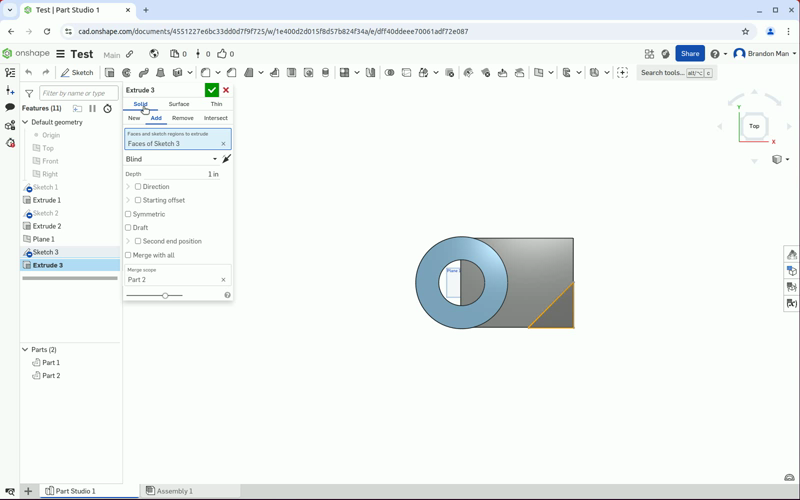
click(143, 106)
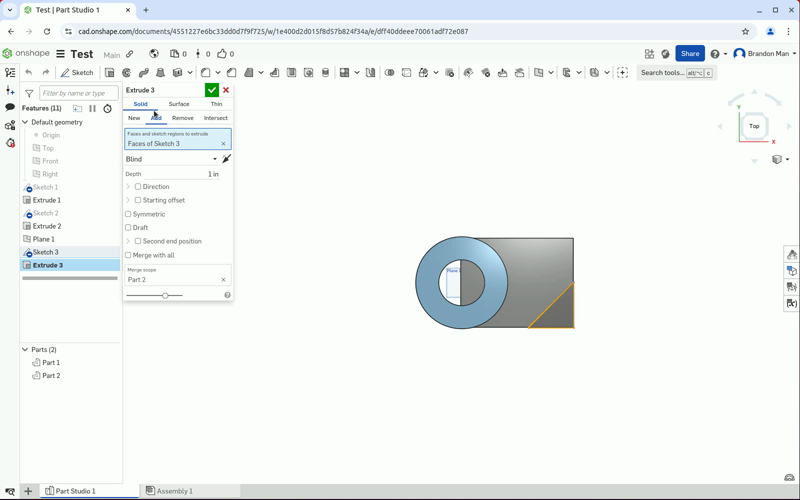
mouse_move(186, 120)
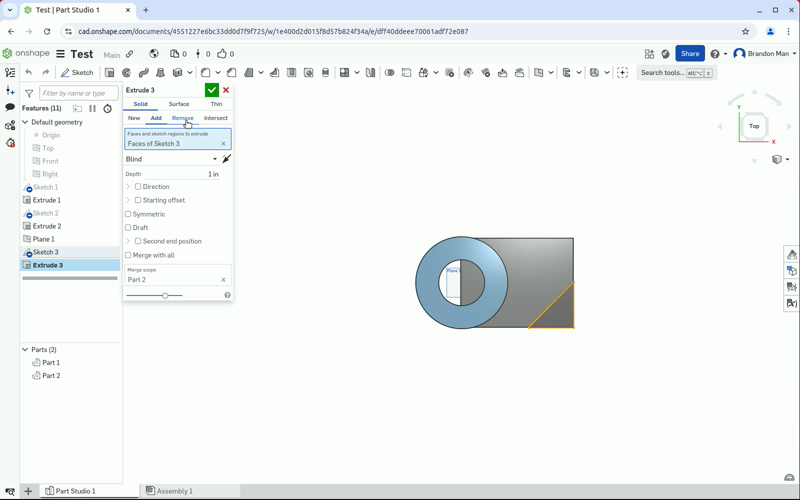
click(186, 120)
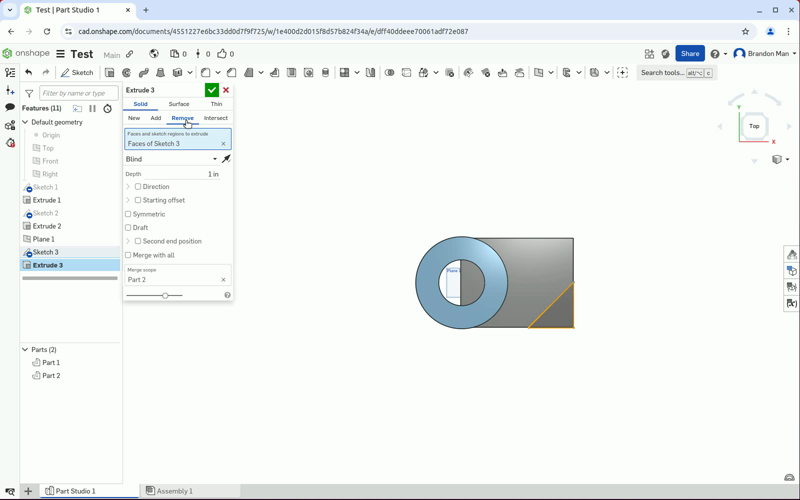
key(tab, 4)
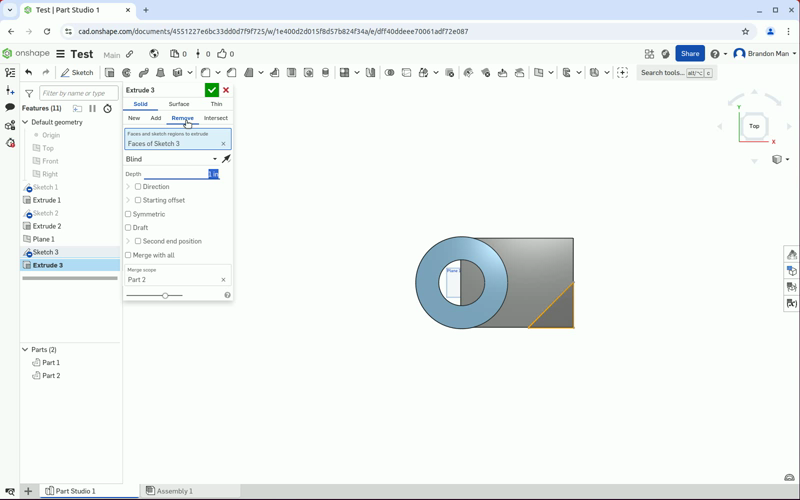
text(4.574)
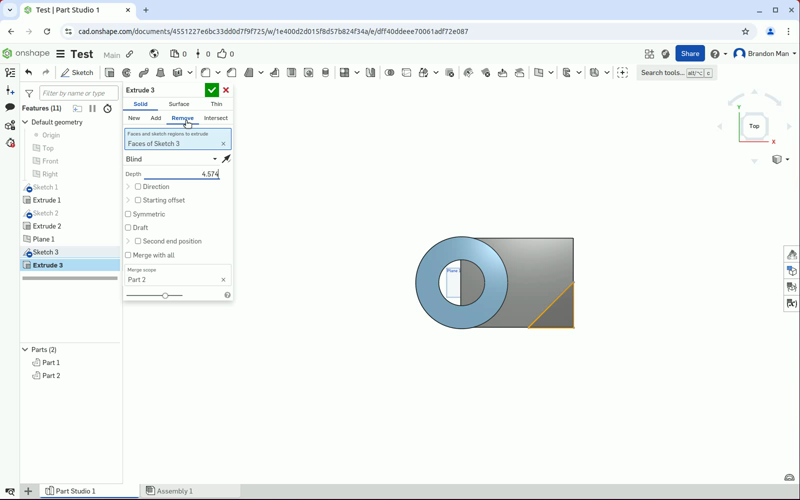
key(tab, 6)
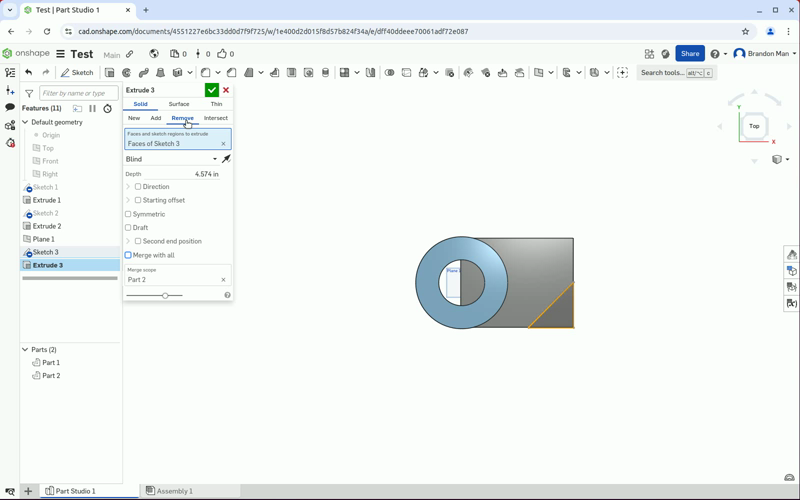
key(space)
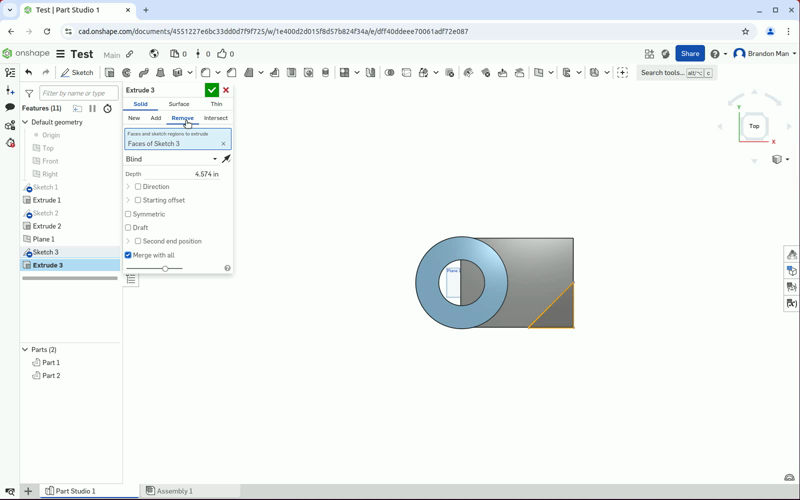
key(enter)
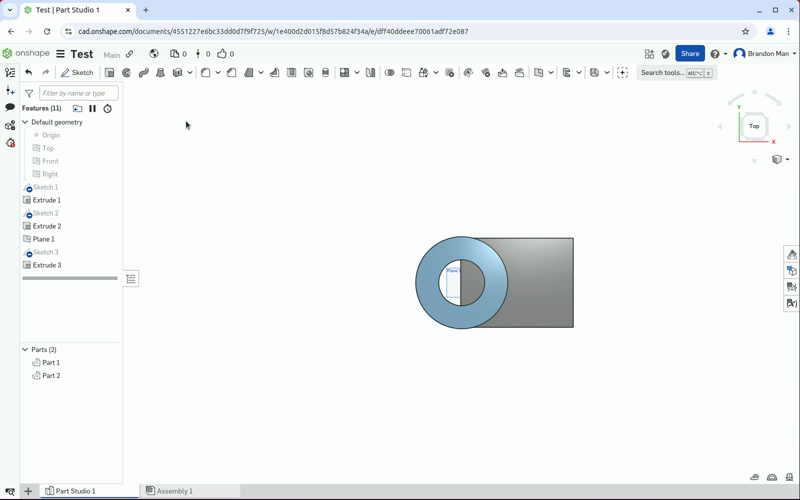
key(shift+h)
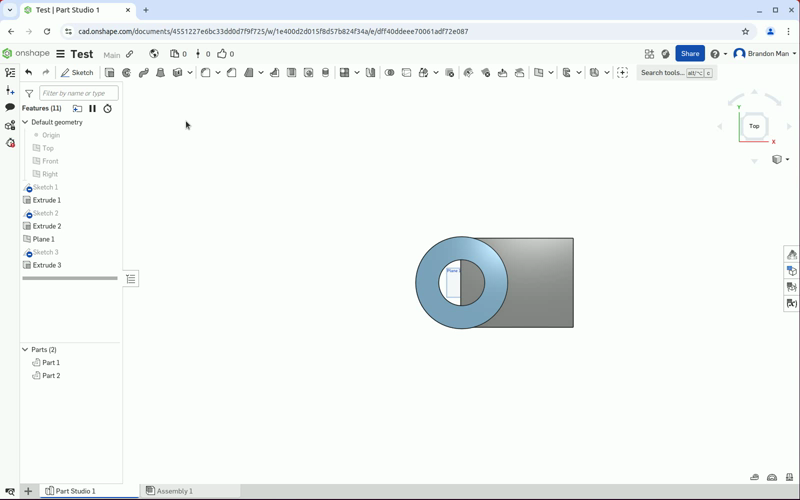
key(shift+h)
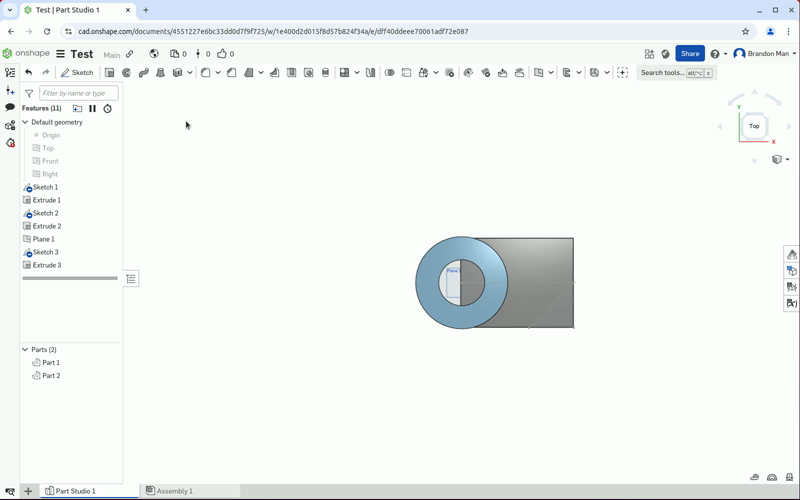
key(shift+7)
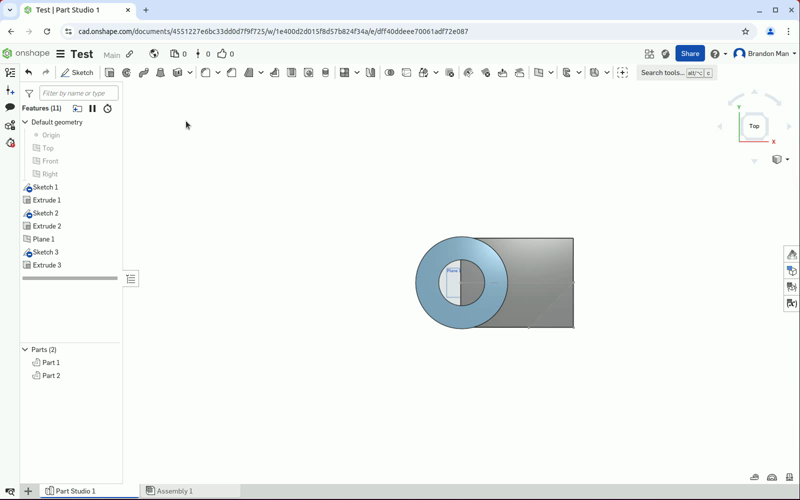
key(up, 3)
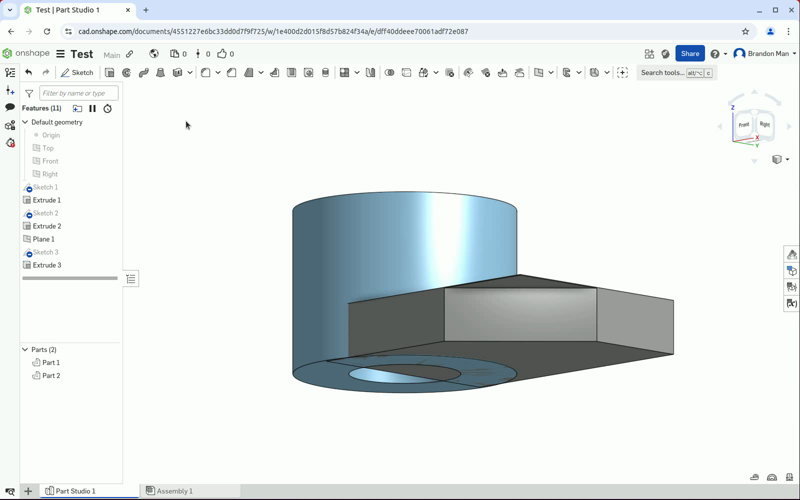
key(left, 3)
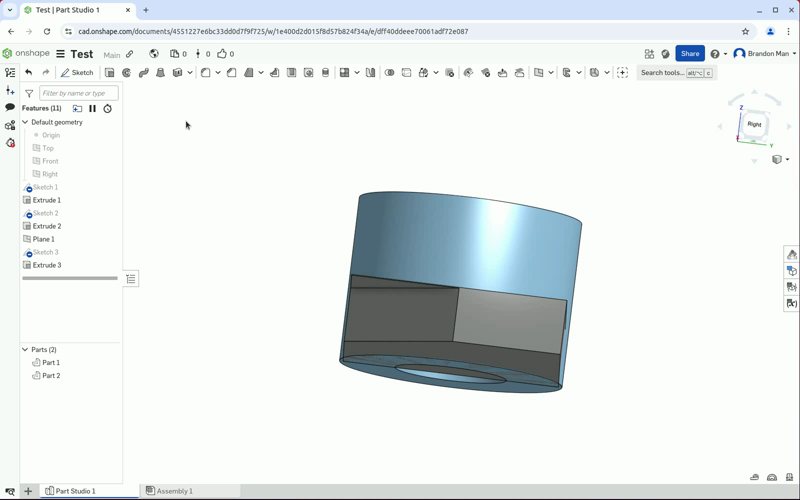
key(right, 3)
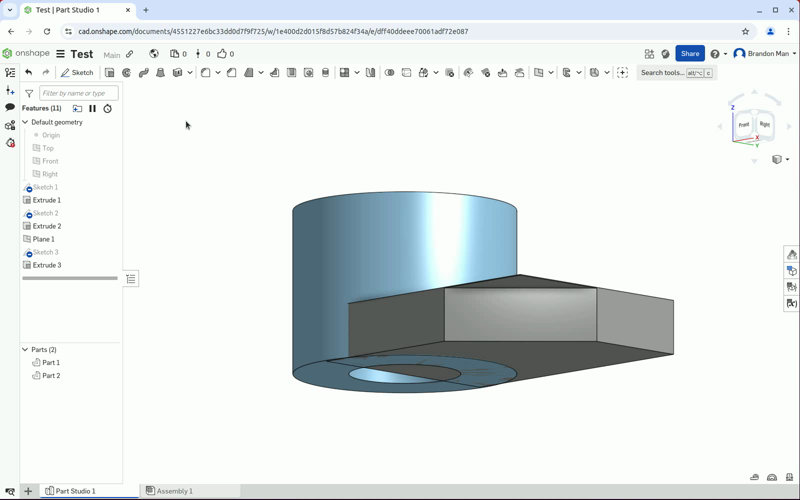
key(down, 3)
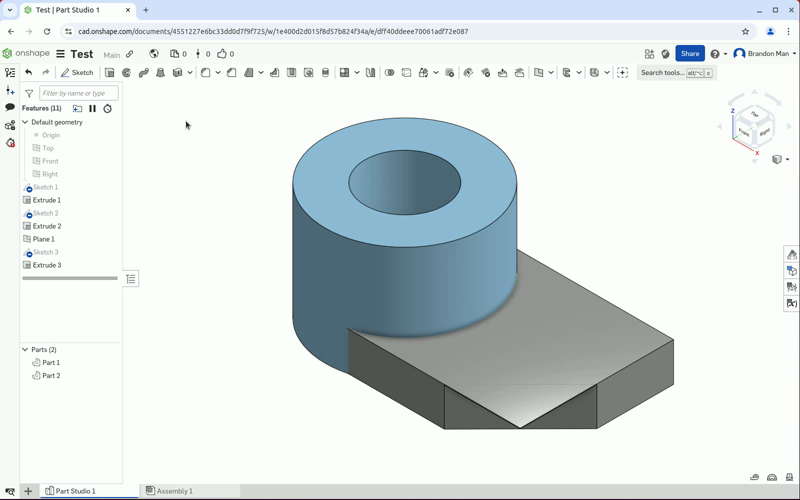
mouse_move(73, 189)
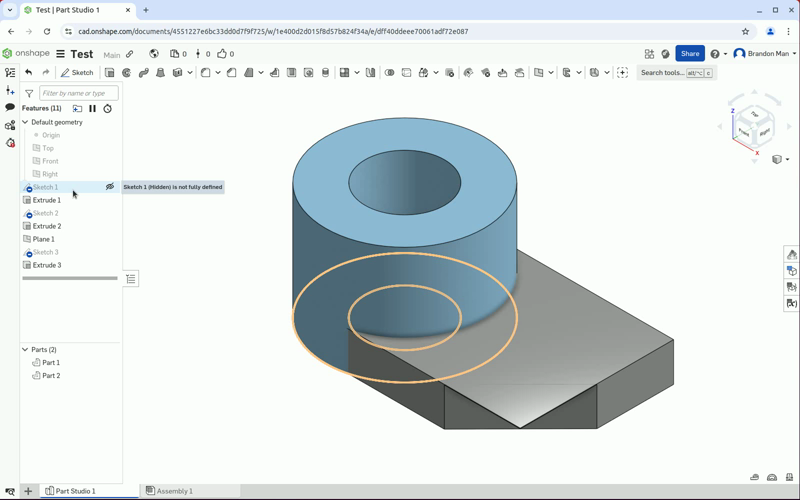
click(73, 189)